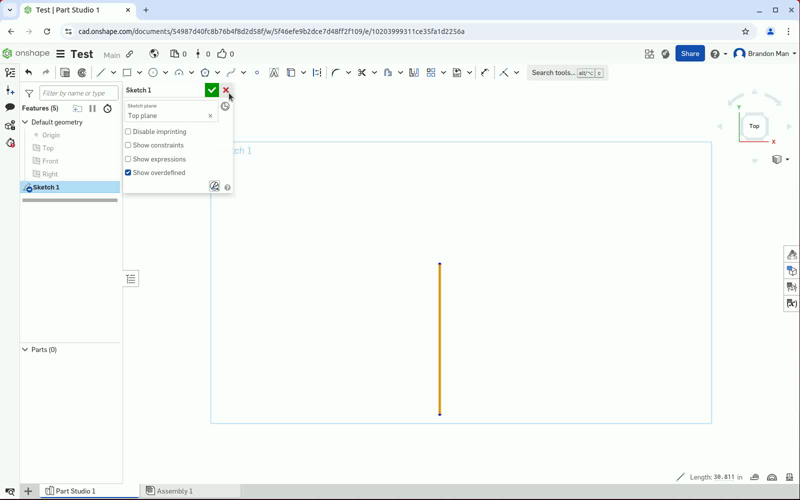
key(shift+h)
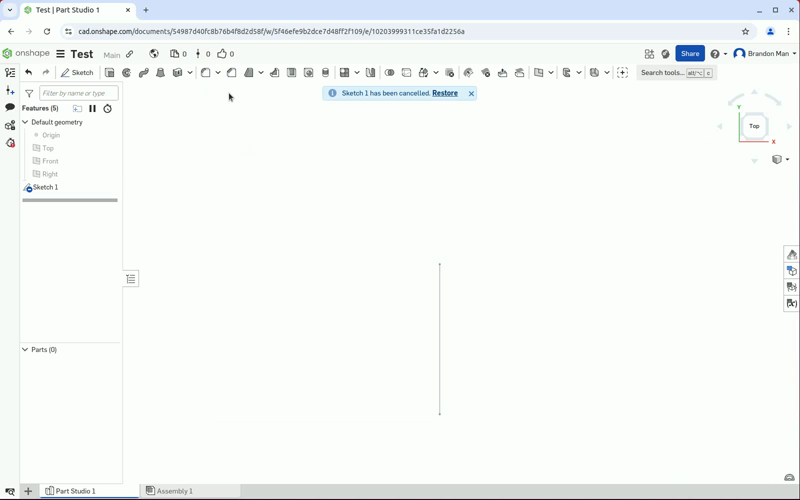
key(shift+s)
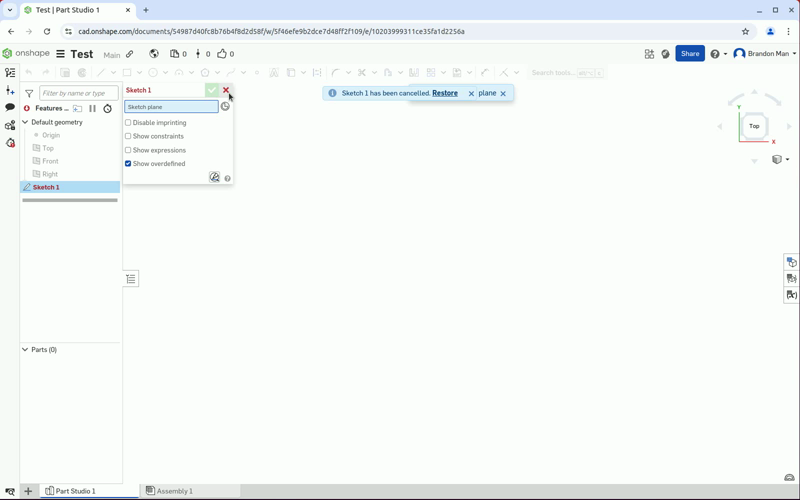
mouse_move(73, 150)
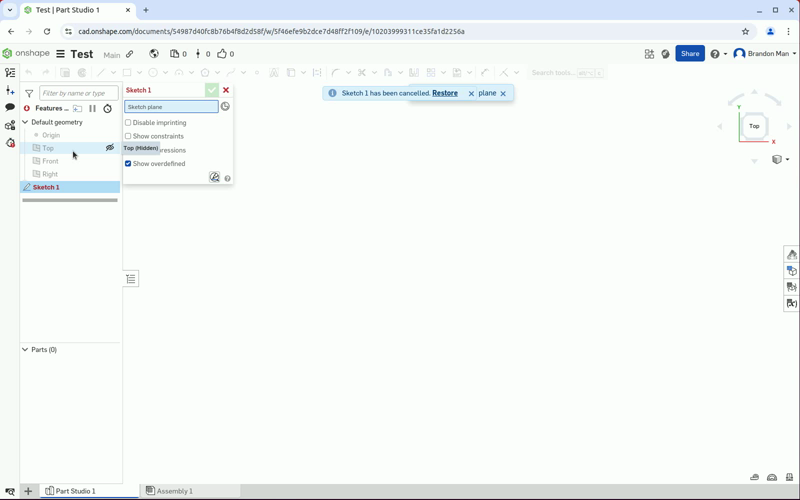
click(73, 150)
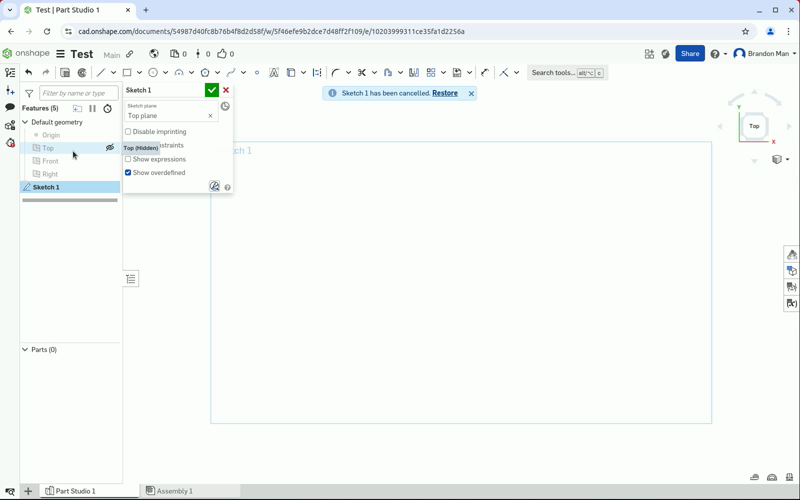
mouse_move(73, 352)
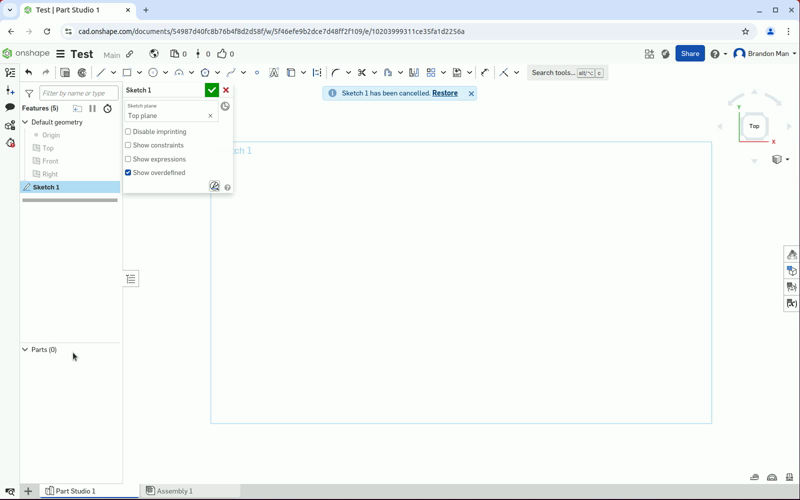
key(y)
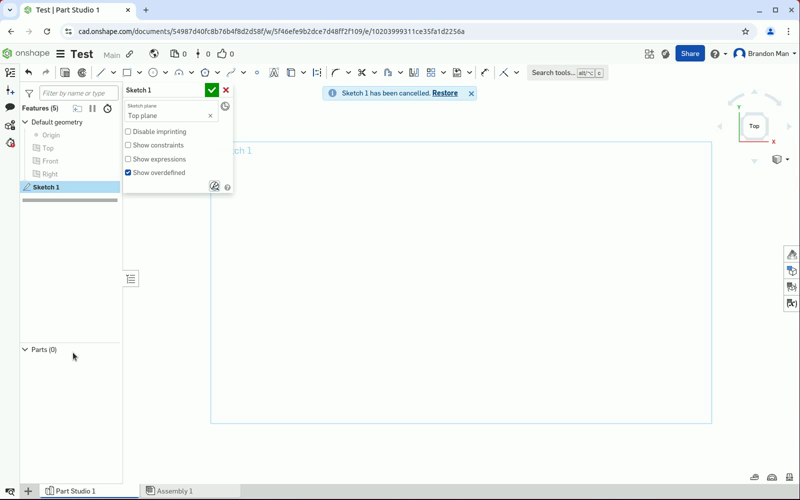
key(l)
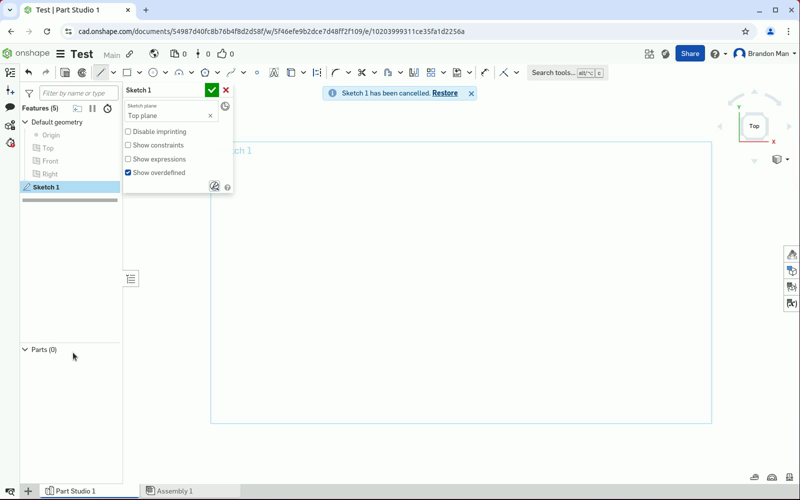
key_down(shift)
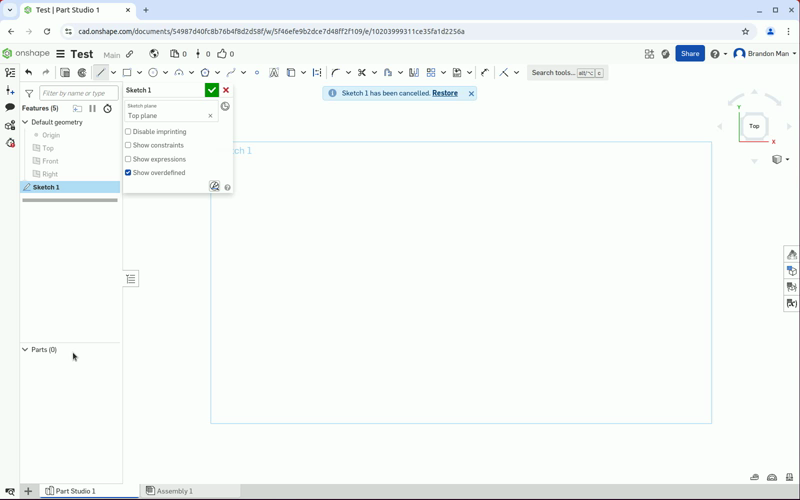
mouse_move(458, 281)
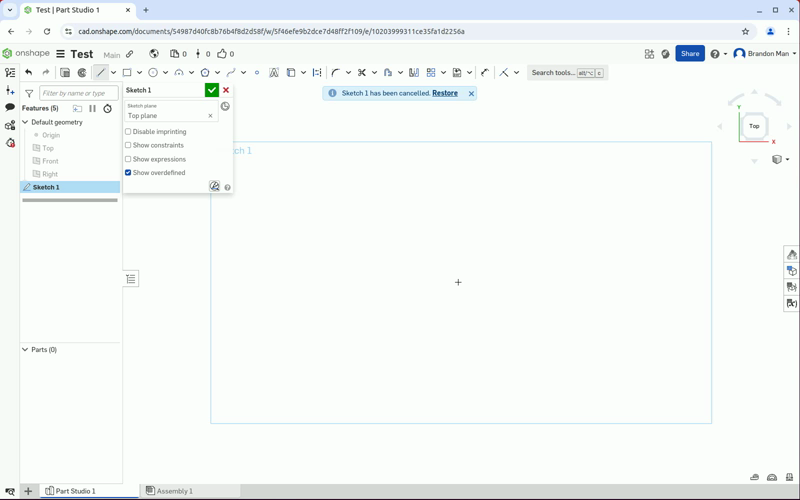
click(458, 281)
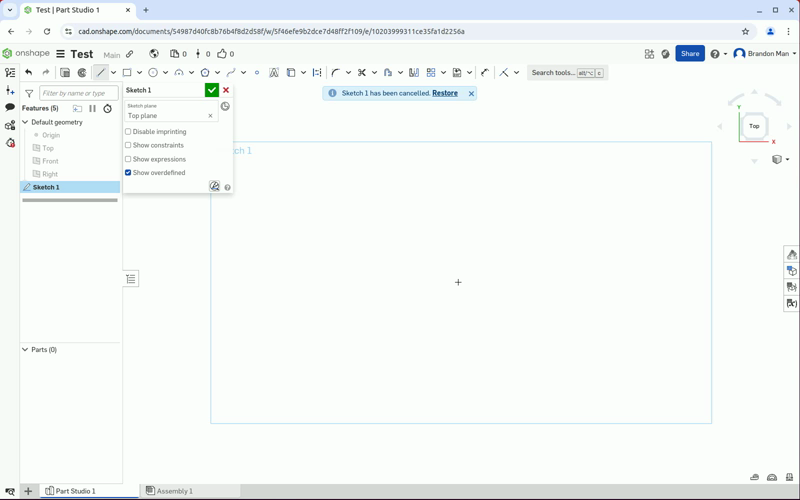
key_up(shift)
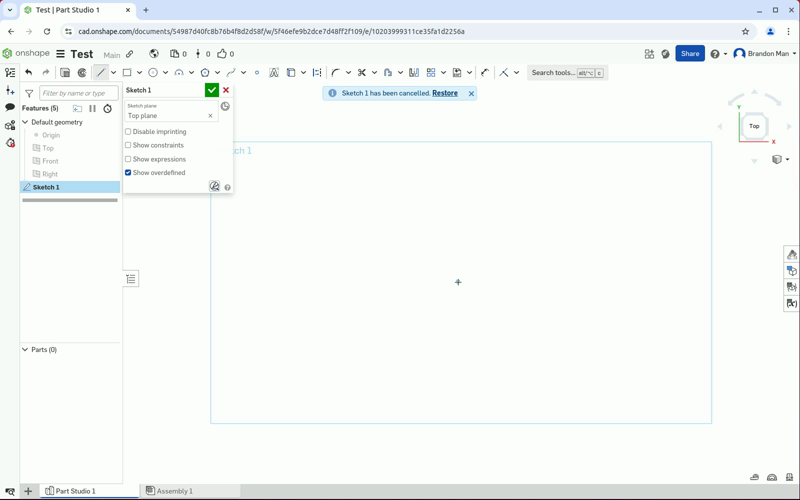
key_down(shift)
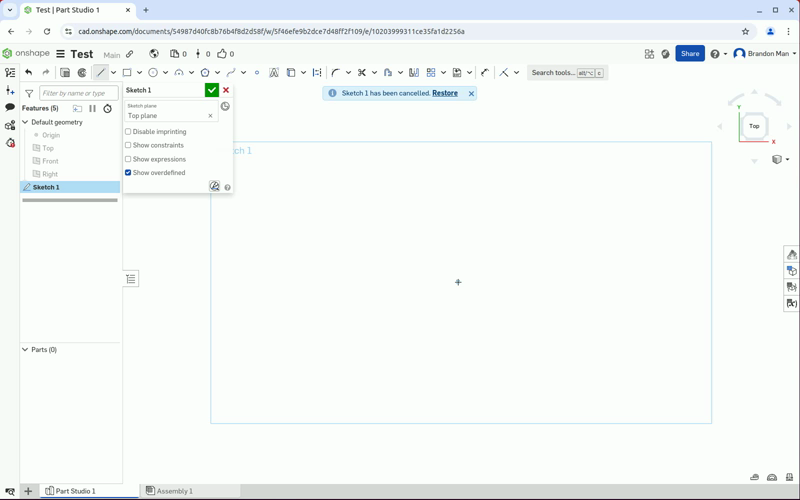
mouse_move(535, 281)
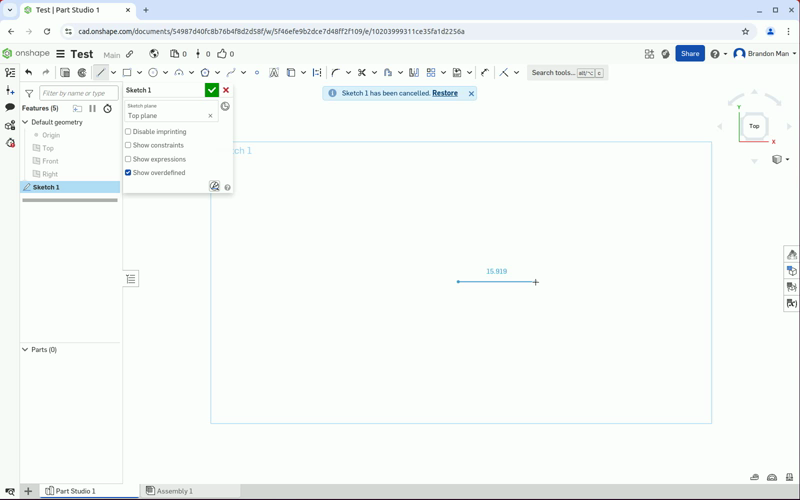
click(535, 281)
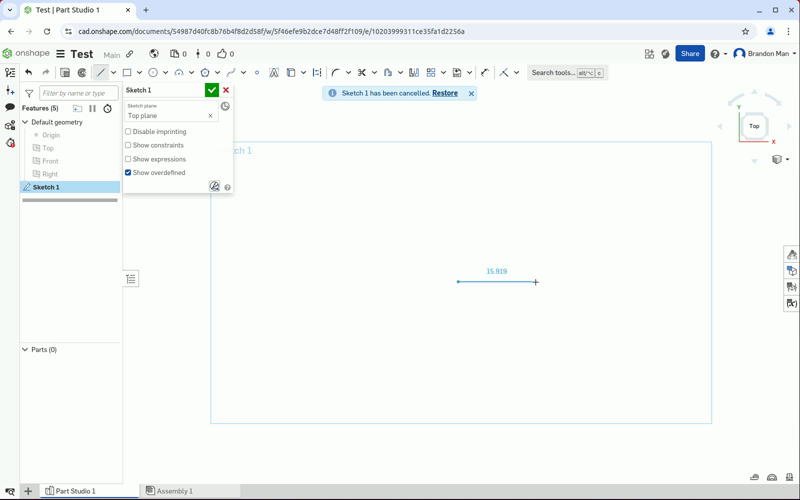
key_up(shift)
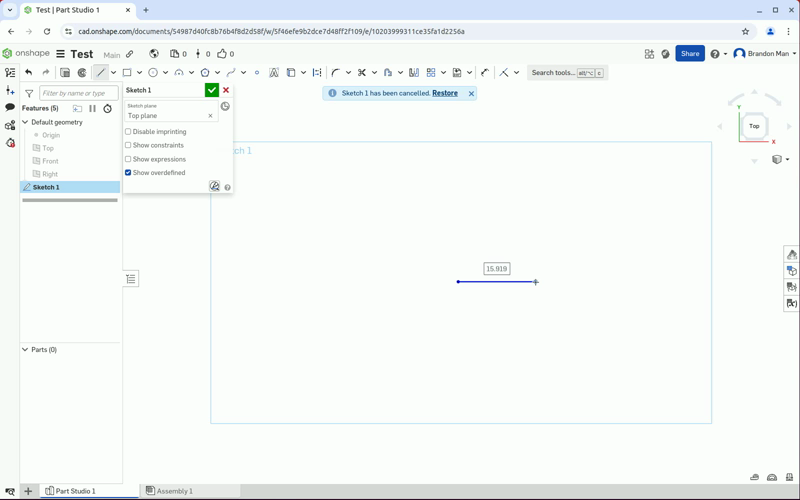
key_down(shift)
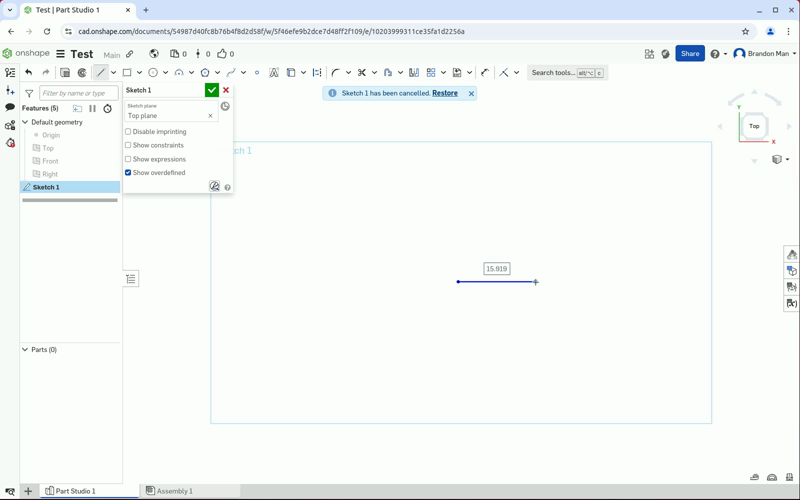
mouse_move(535, 170)
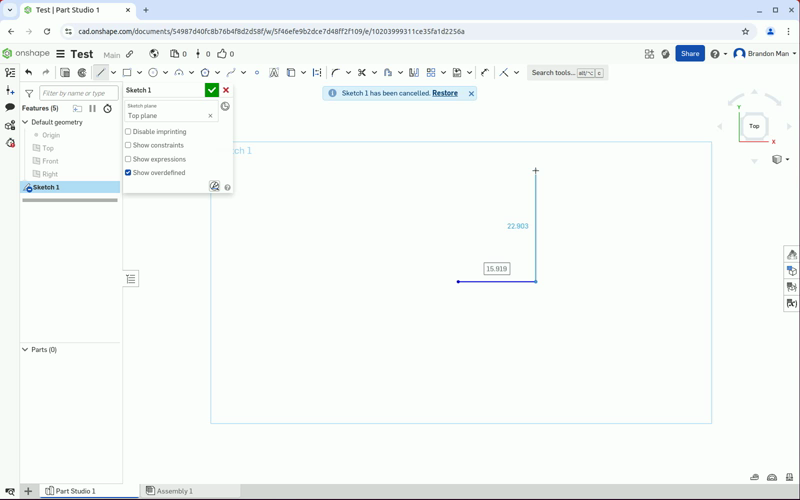
click(535, 170)
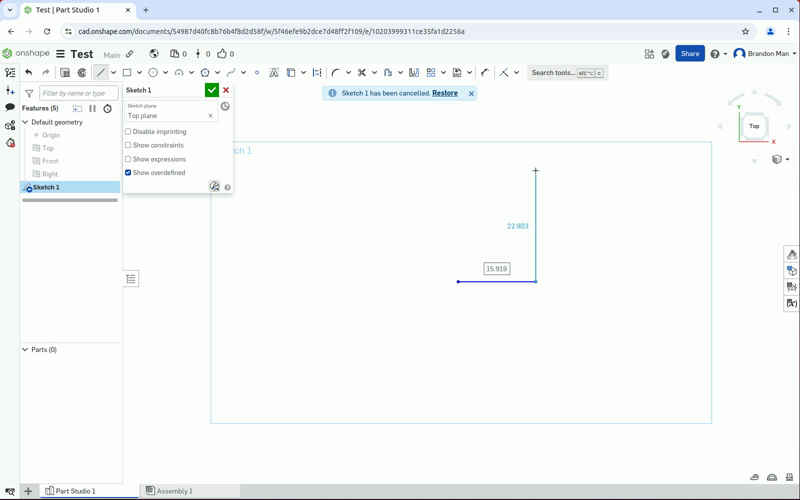
key_up(shift)
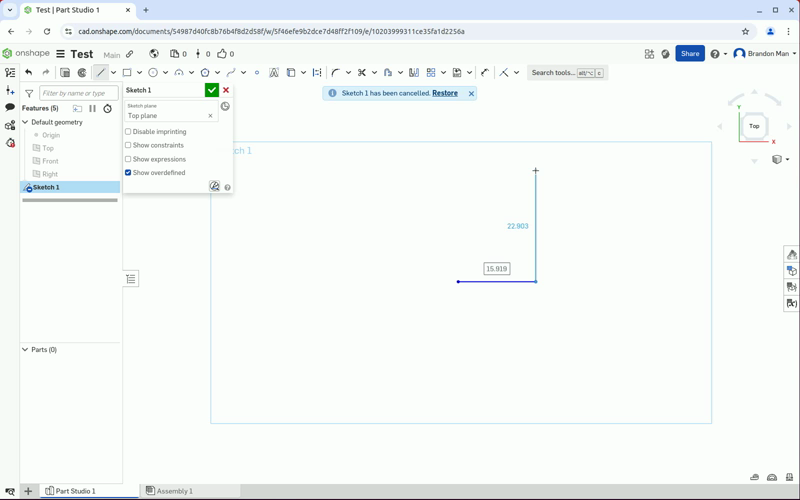
key_down(shift)
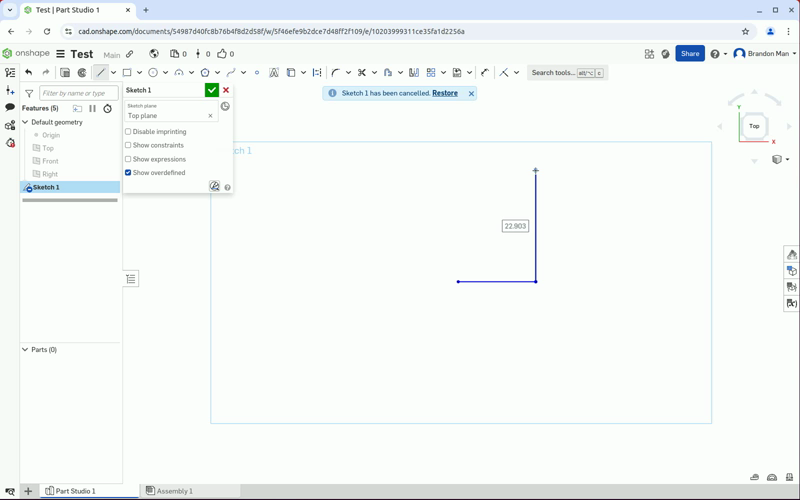
mouse_move(458, 170)
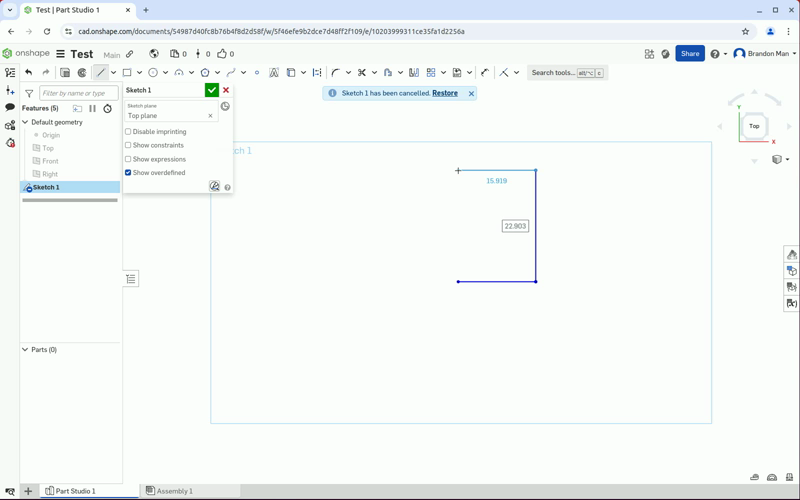
click(458, 170)
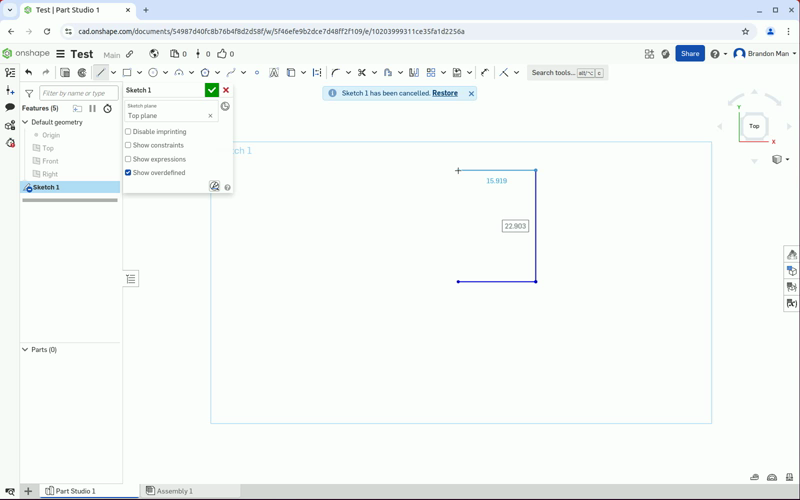
key_up(shift)
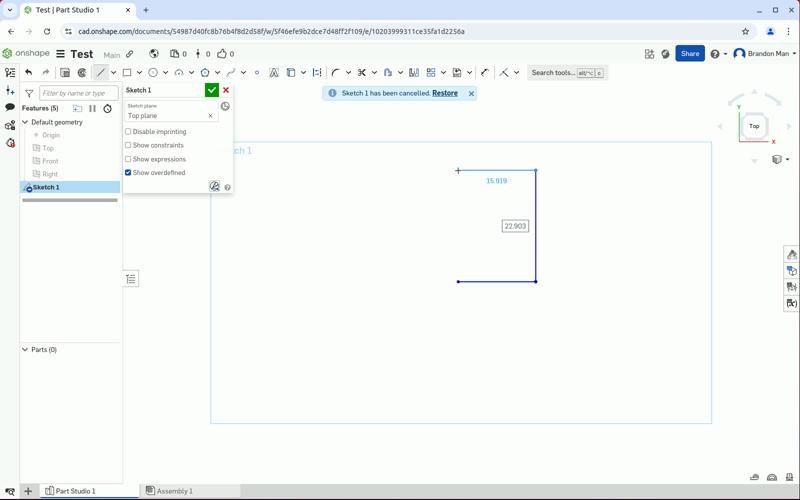
key_down(shift)
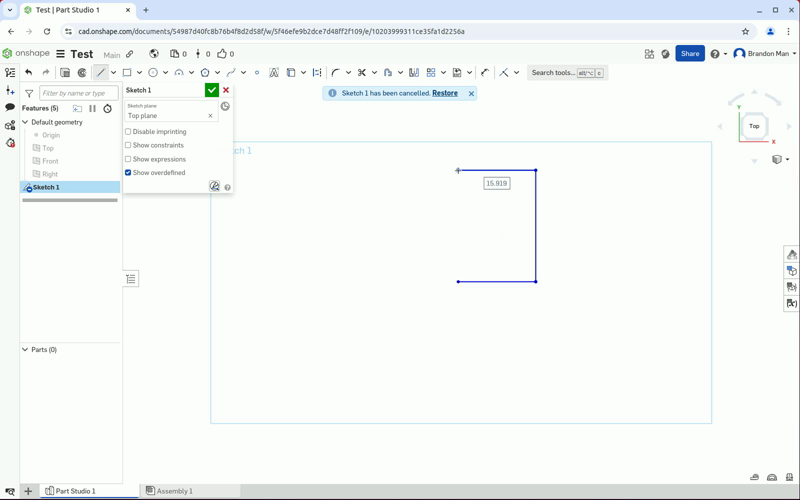
mouse_move(458, 281)
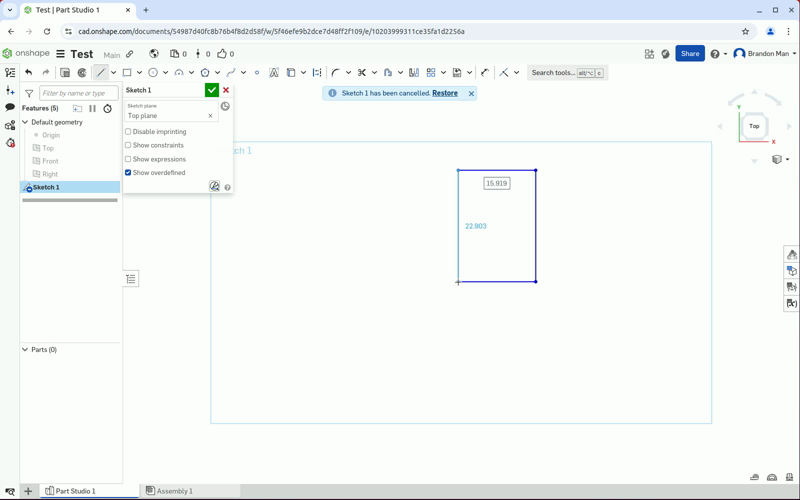
key_up(shift)
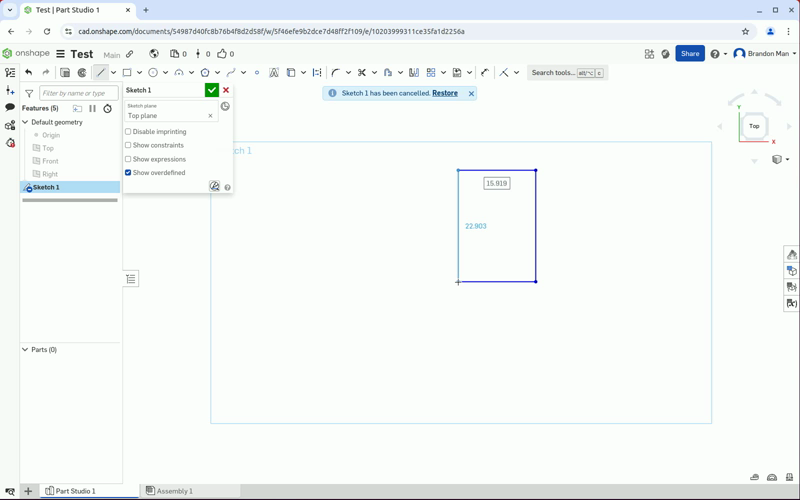
click(458, 281)
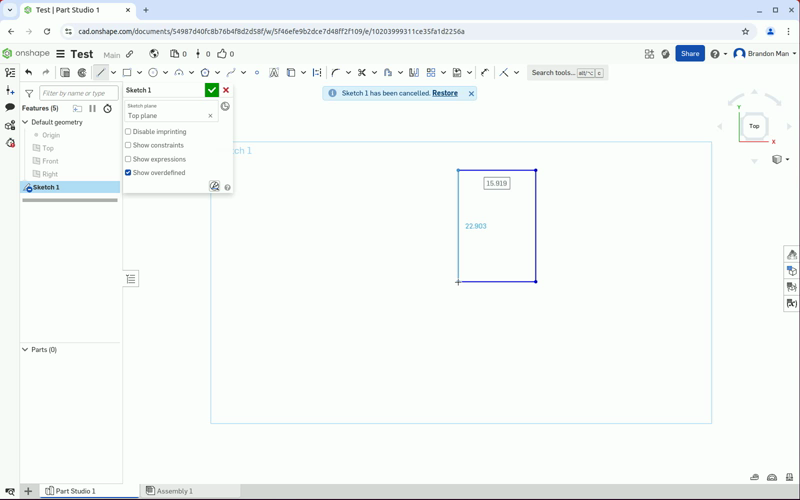
key(esc)
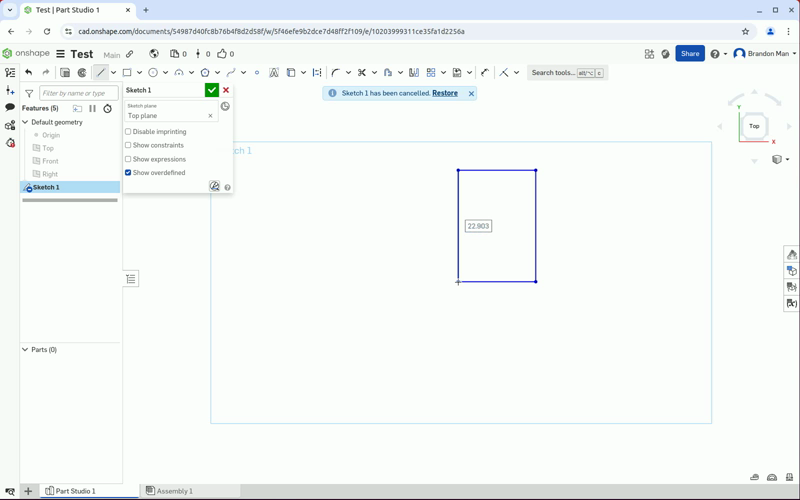
mouse_move(474, 205)
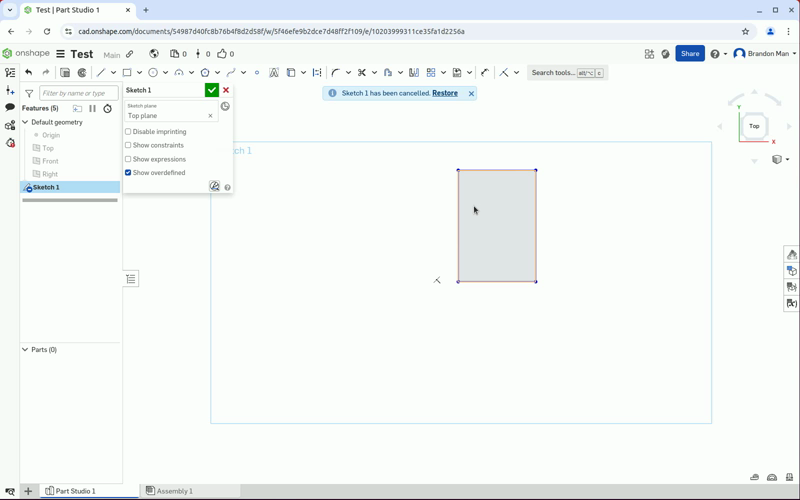
click(474, 205)
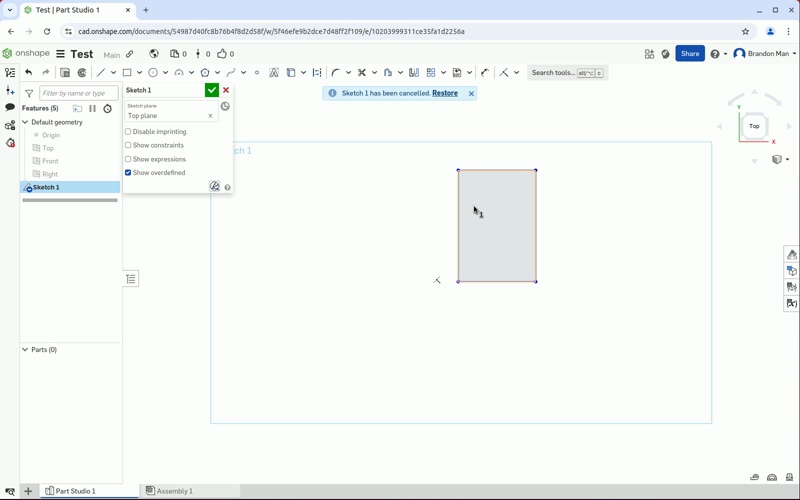
mouse_move(73, 352)
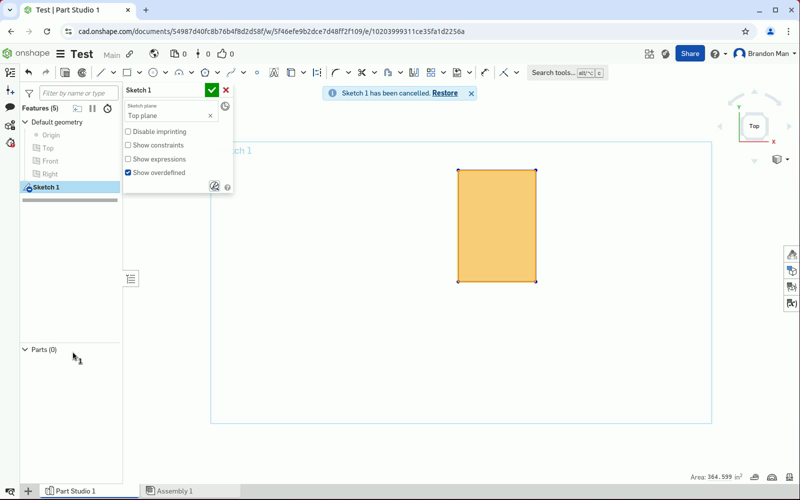
key(shift+y)
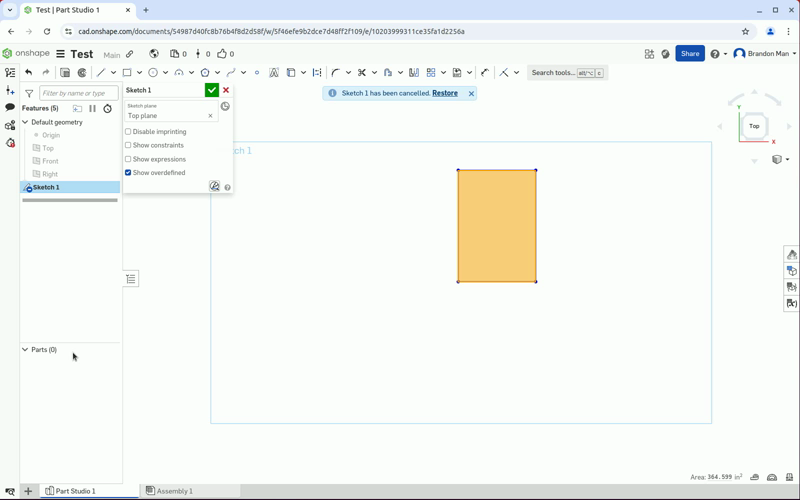
key(shift+e)
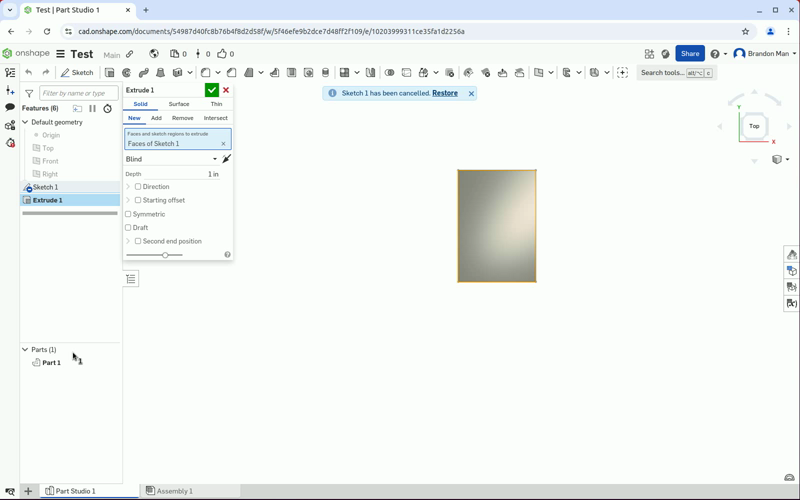
mouse_move(143, 106)
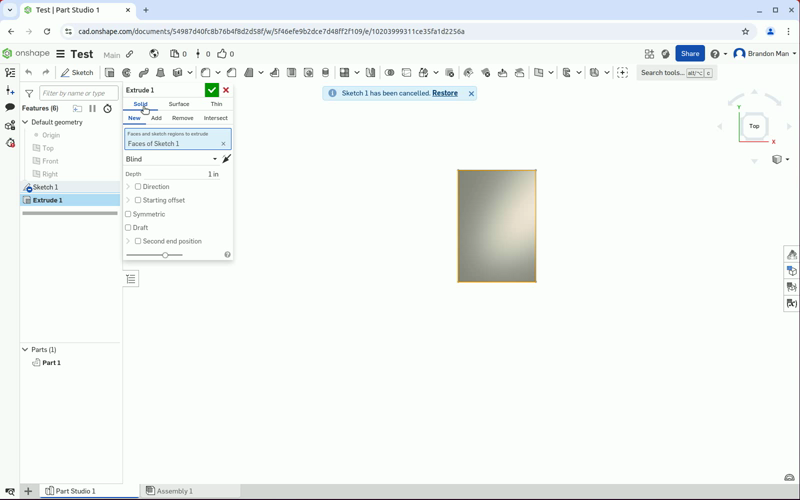
click(143, 106)
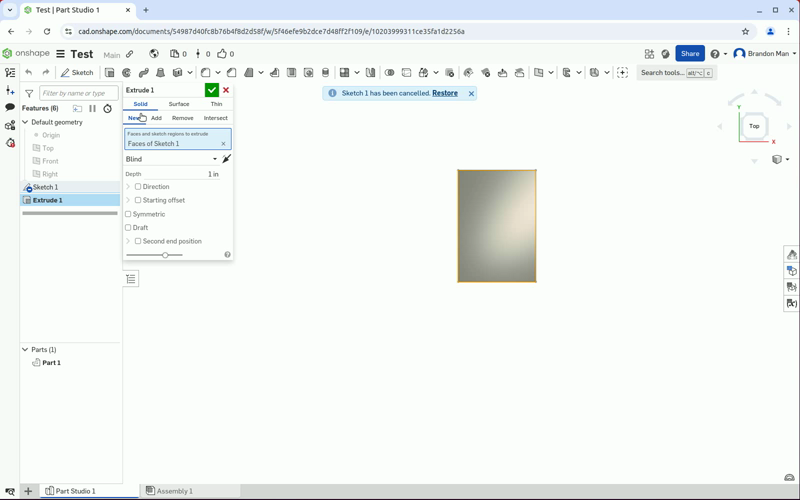
mouse_move(137, 120)
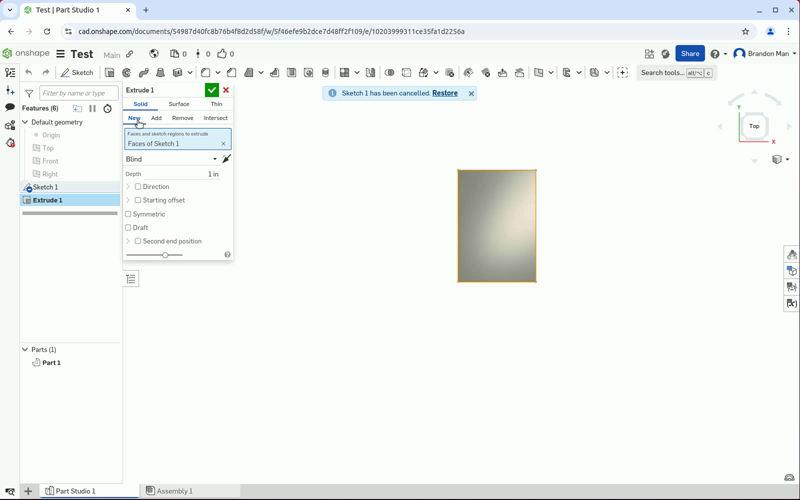
click(137, 120)
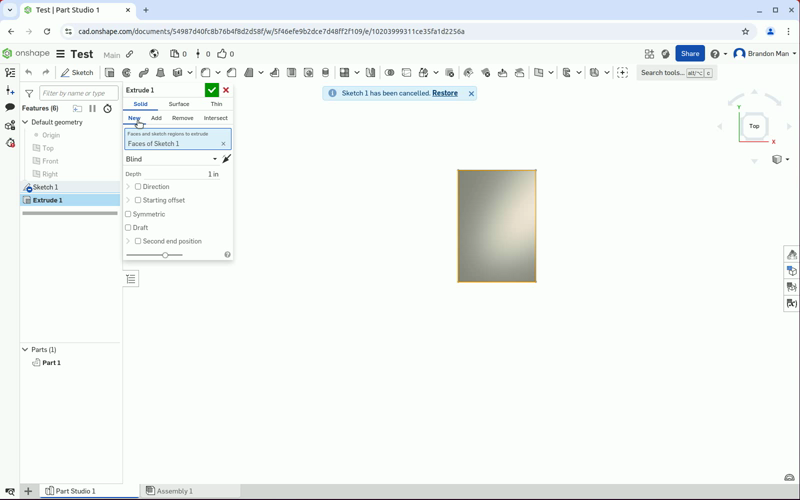
key(tab, 4)
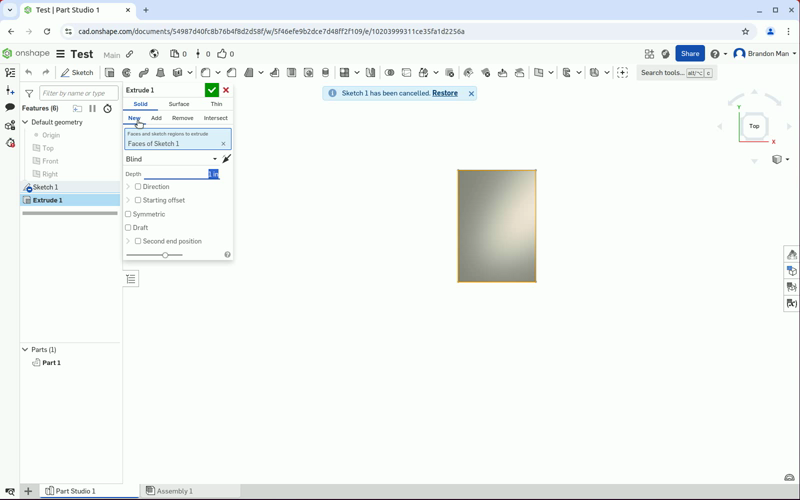
text(5.777)
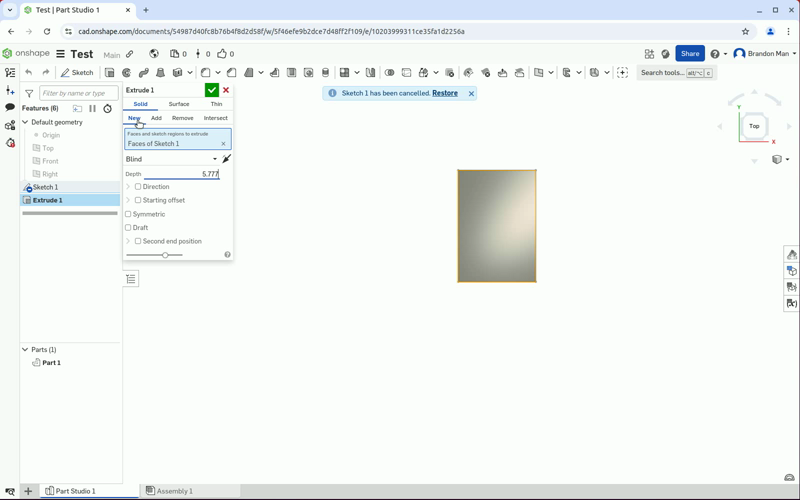
key(enter)
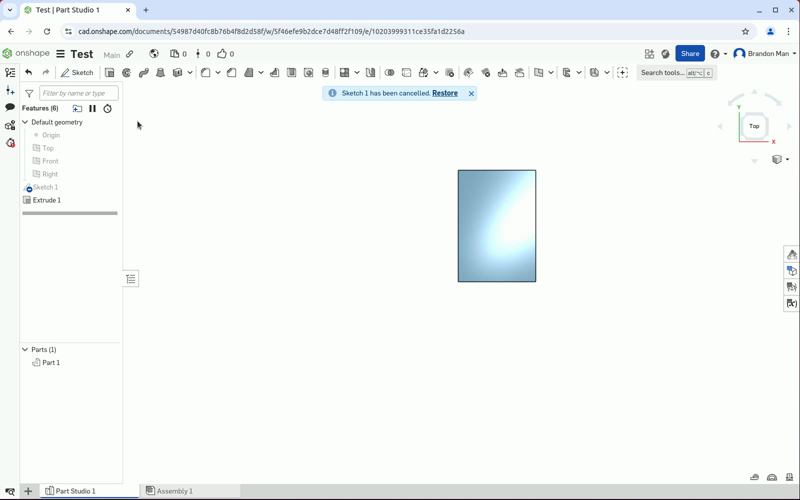
key(shift+h)
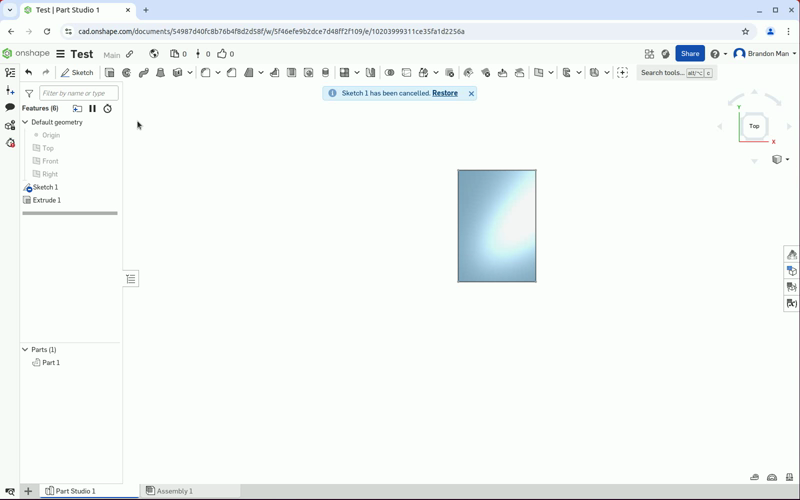
key(shift+h)
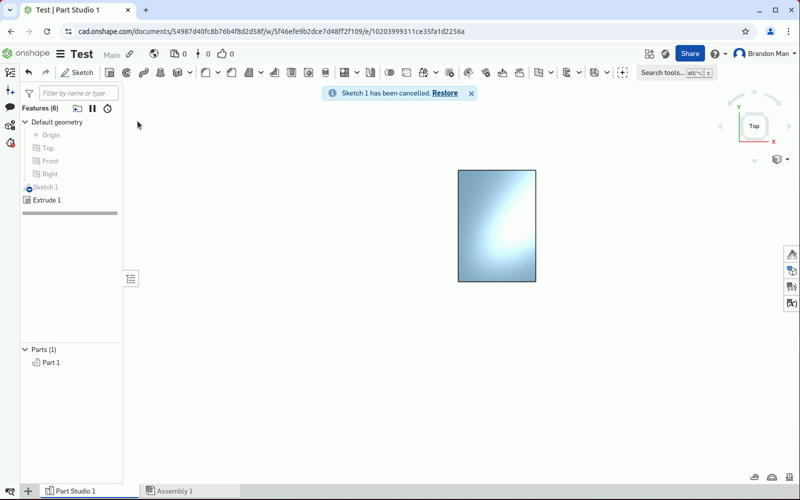
mouse_move(73, 189)
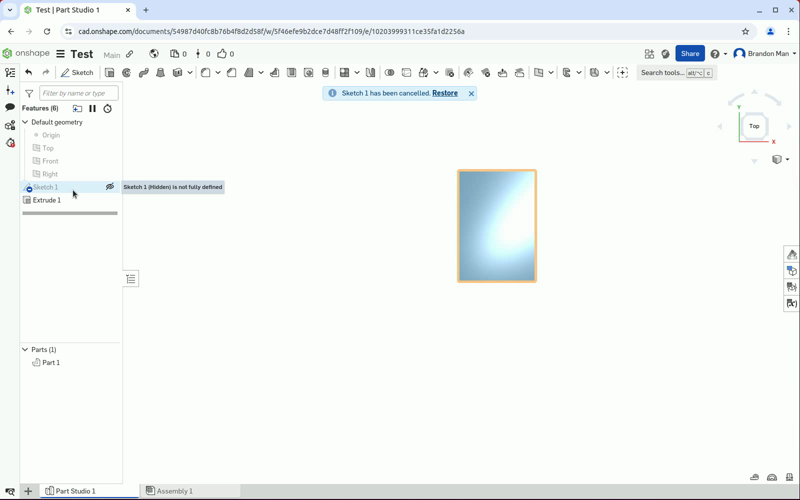
click(73, 189)
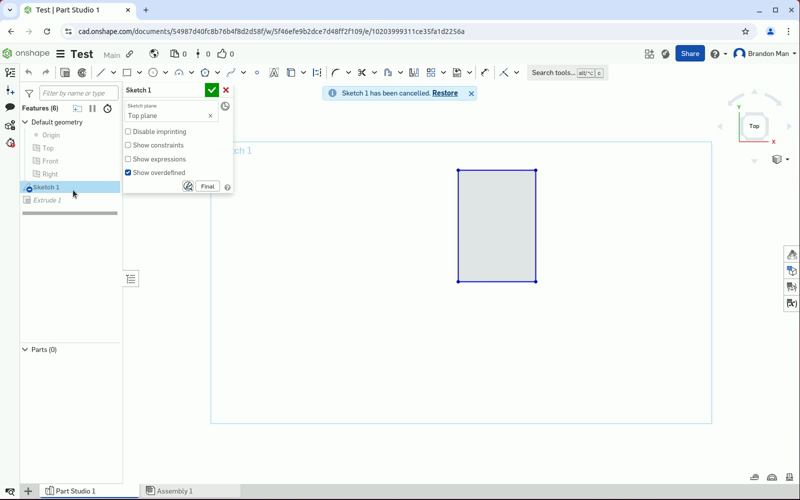
mouse_move(229, 92)
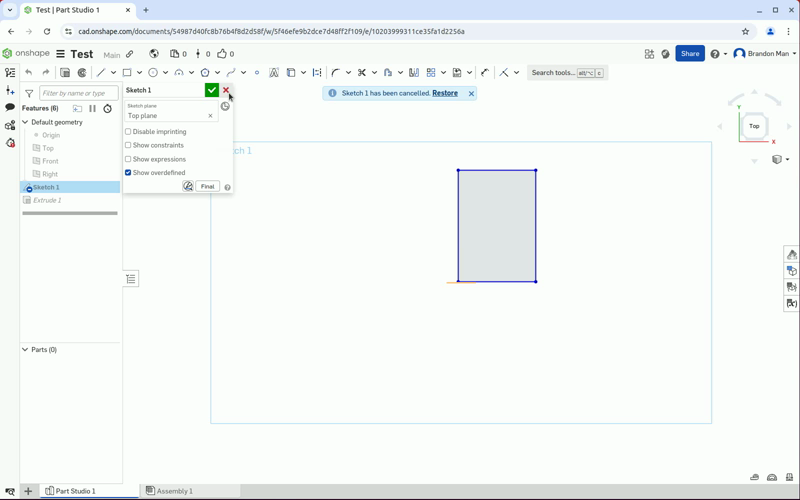
click(229, 92)
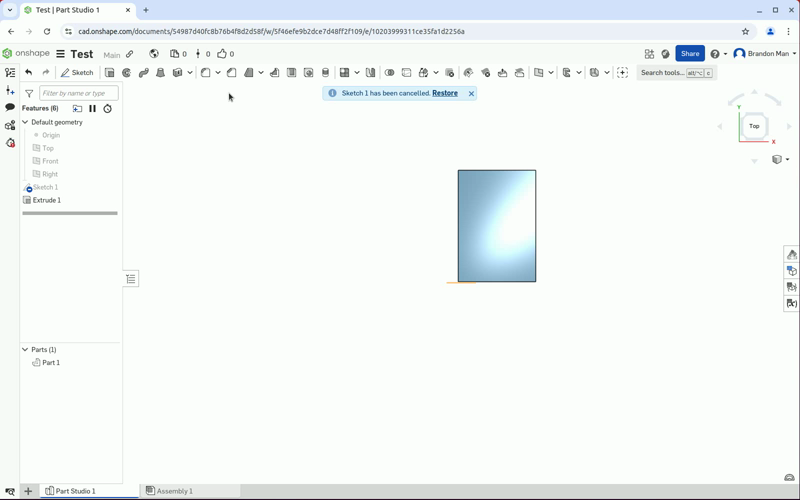
mouse_move(541, 75)
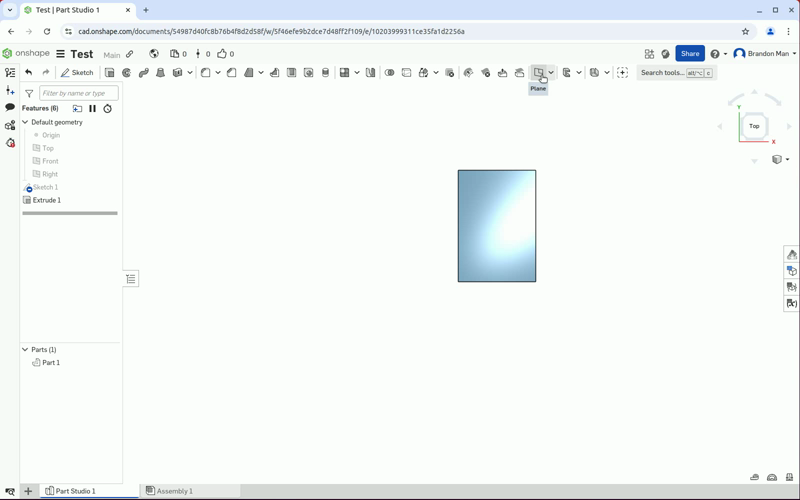
click(541, 75)
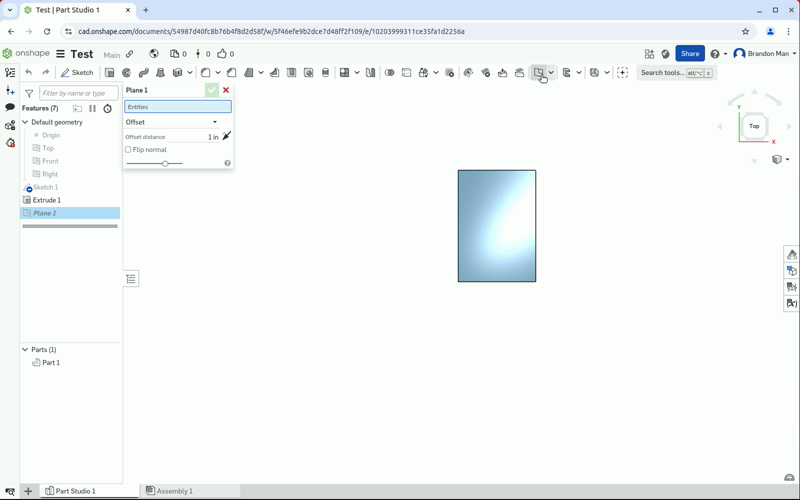
mouse_move(73, 150)
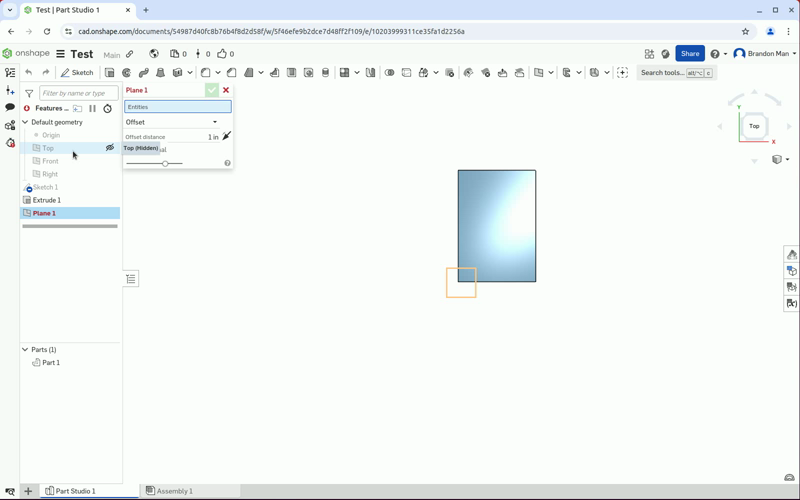
click(73, 150)
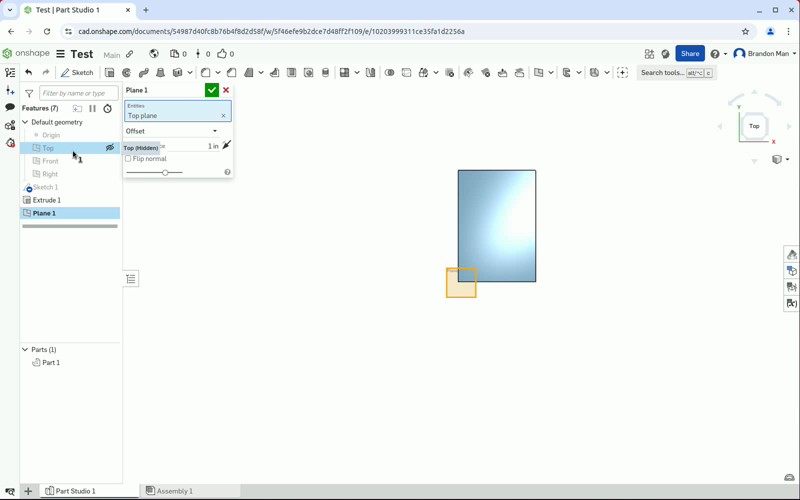
key(tab, 2)
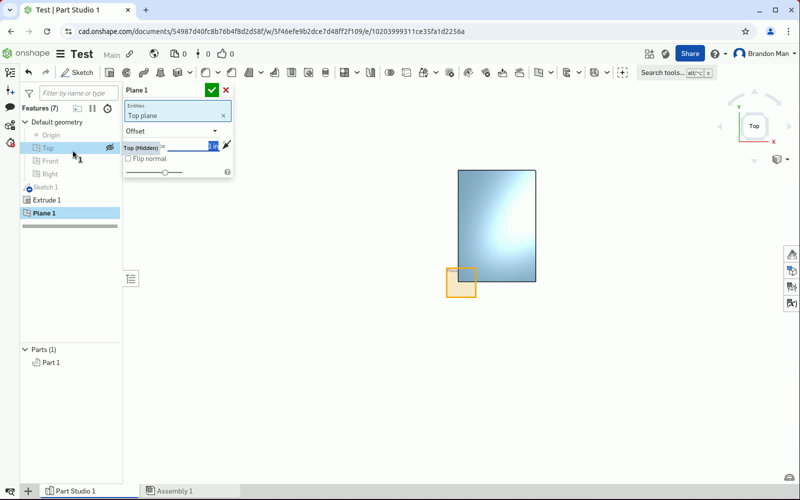
text(5.792)
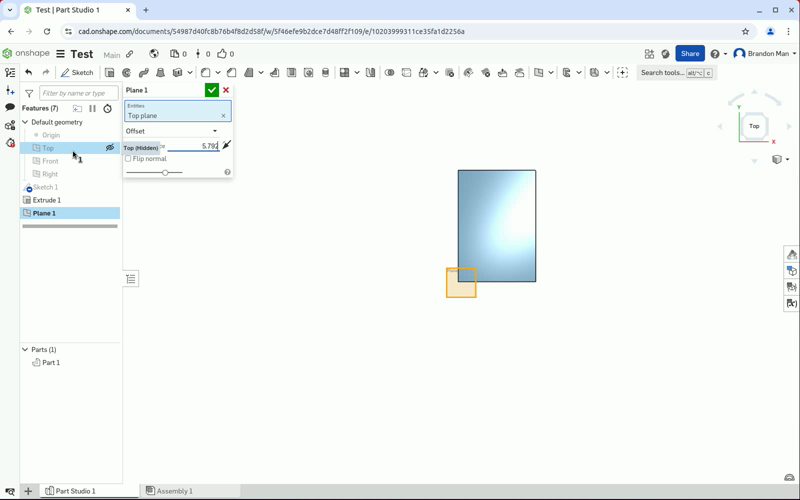
key(enter, 2)
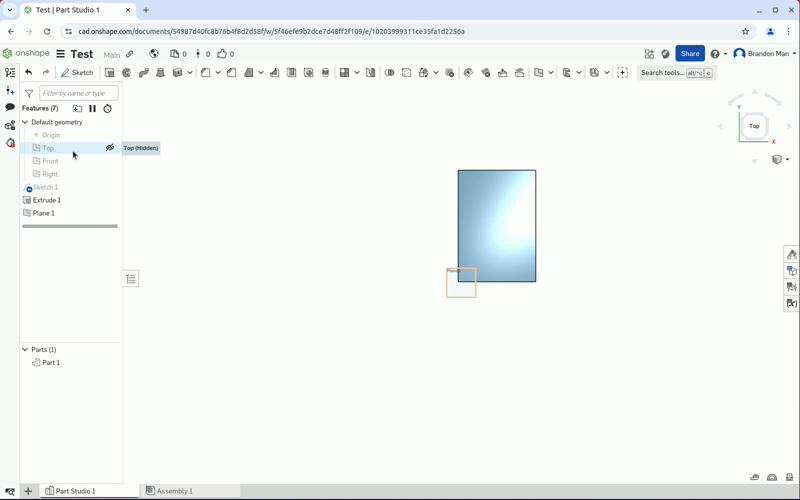
key(shift+s)
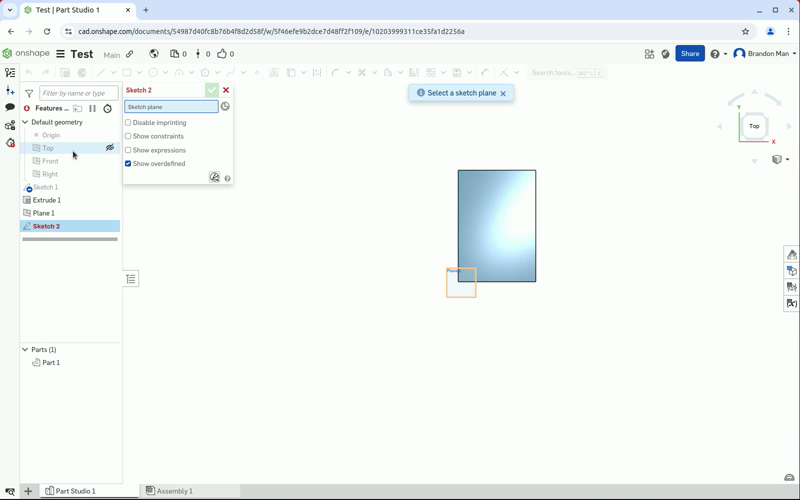
mouse_move(73, 215)
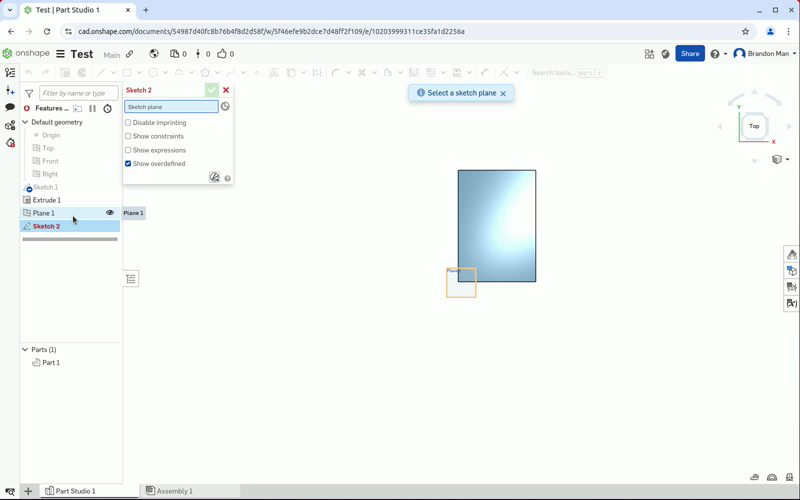
click(73, 215)
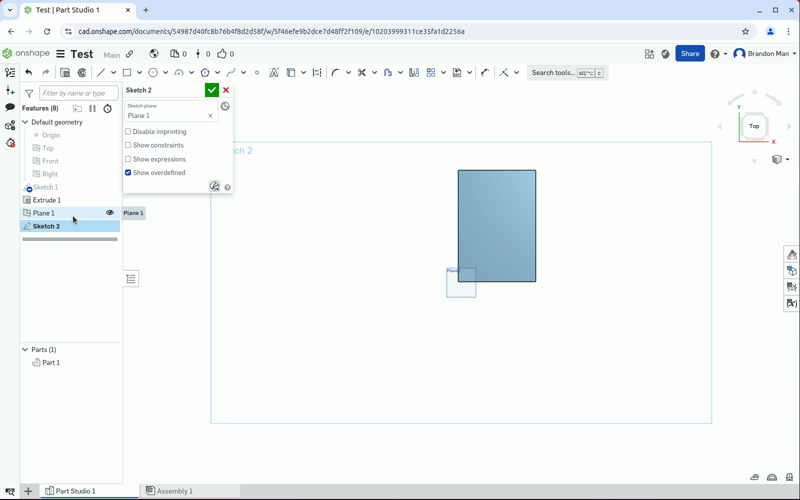
mouse_move(73, 352)
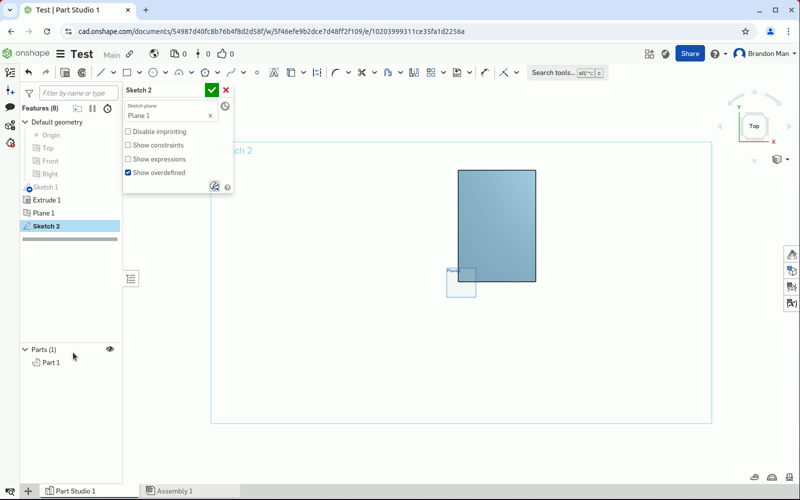
key(y)
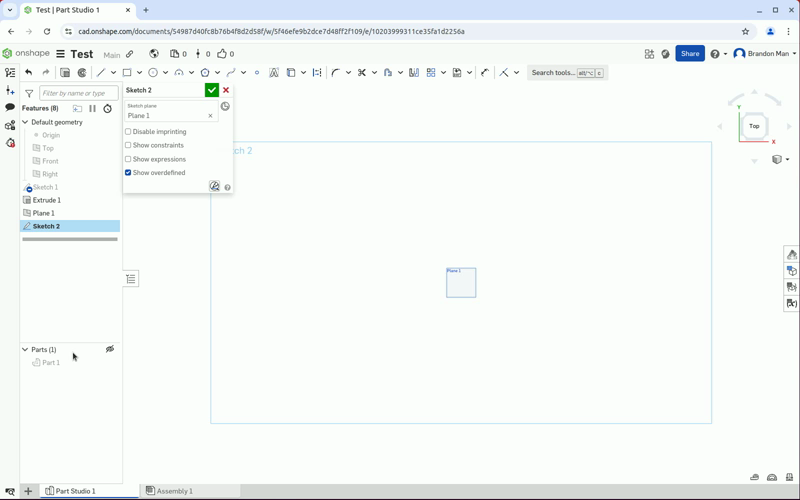
key(l)
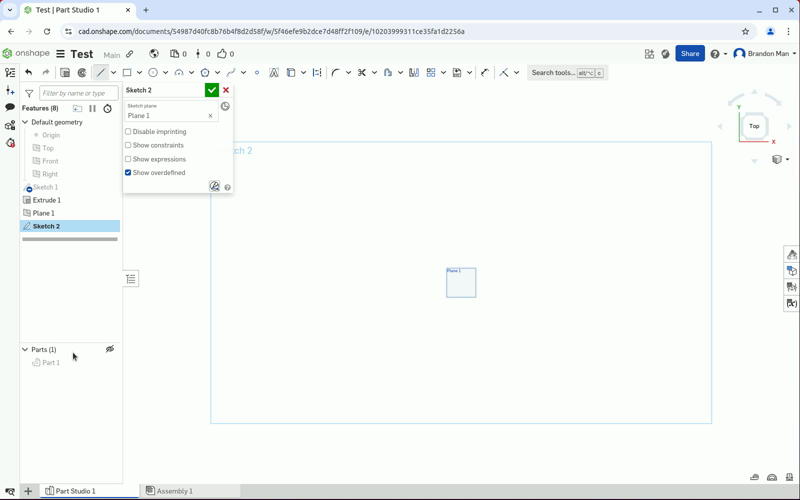
key_down(shift)
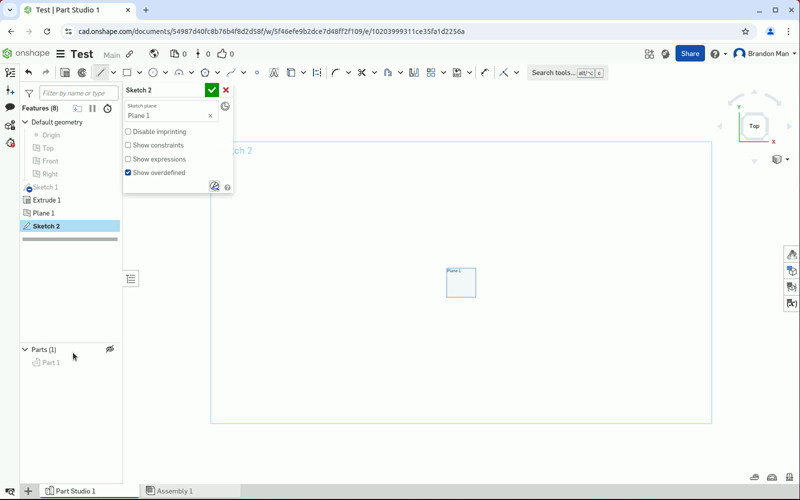
mouse_move(502, 225)
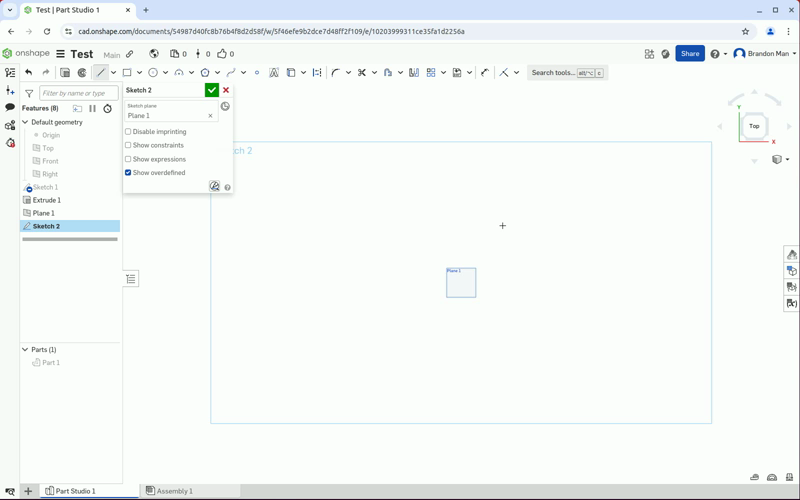
click(502, 225)
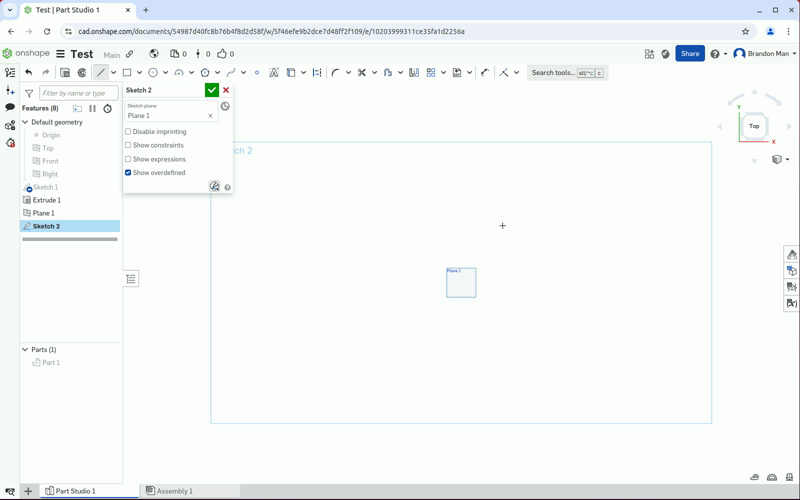
key_up(shift)
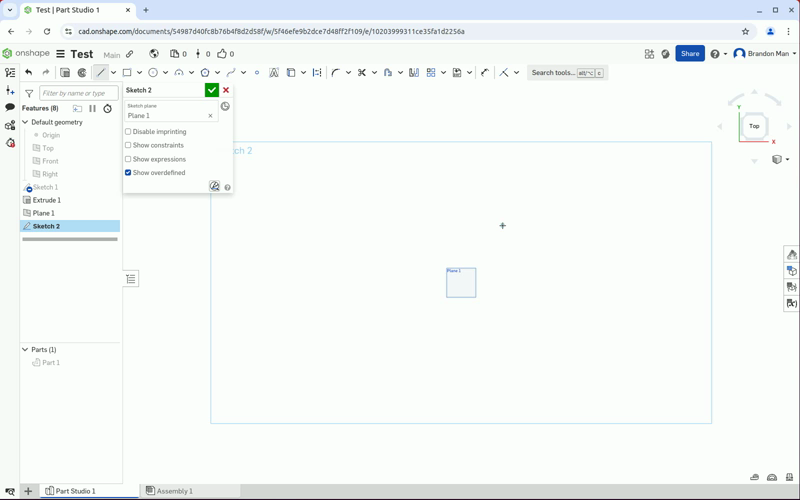
key_down(shift)
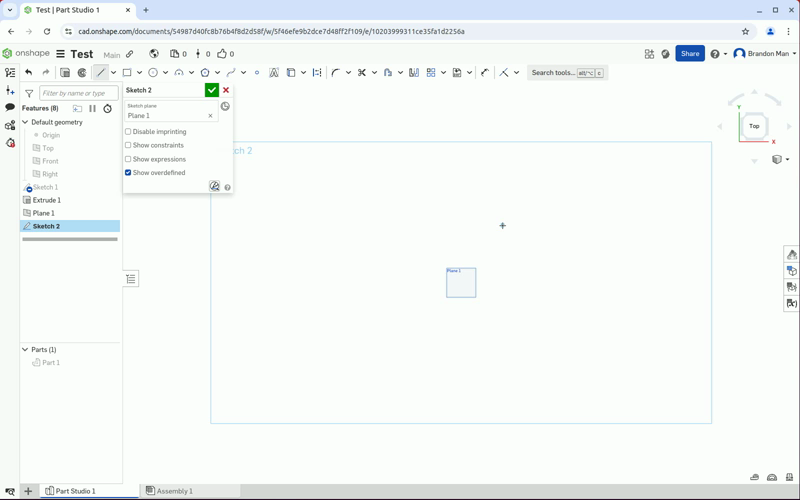
mouse_move(532, 225)
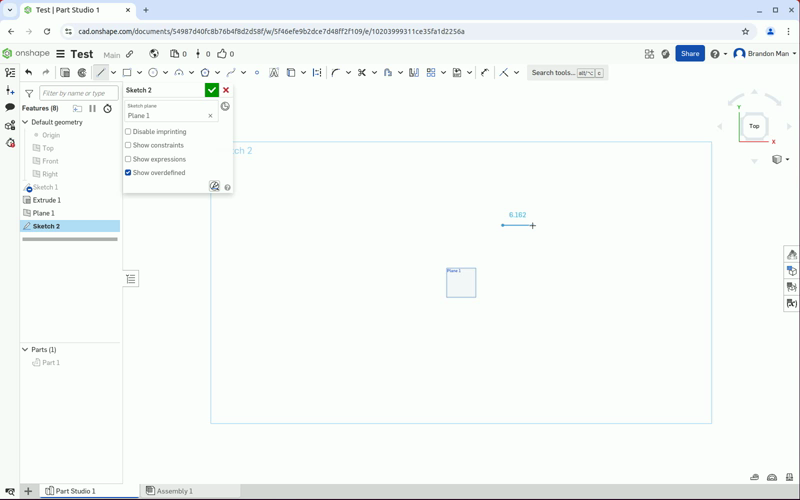
mouse_move(536, 225)
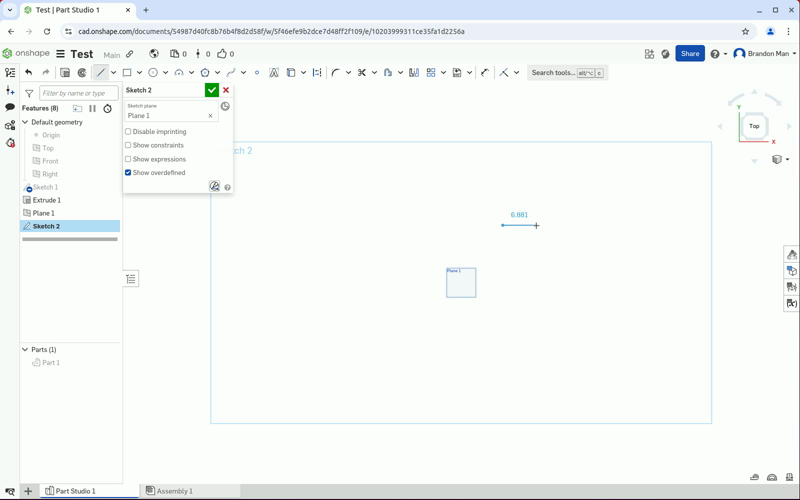
click(536, 225)
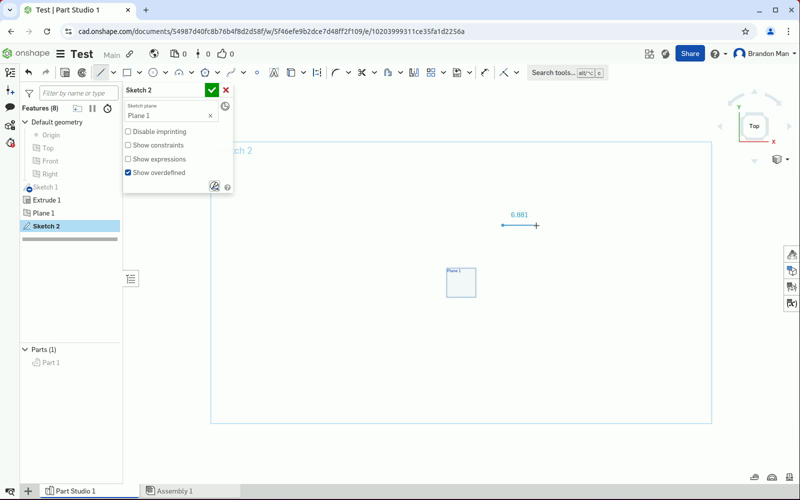
key_up(shift)
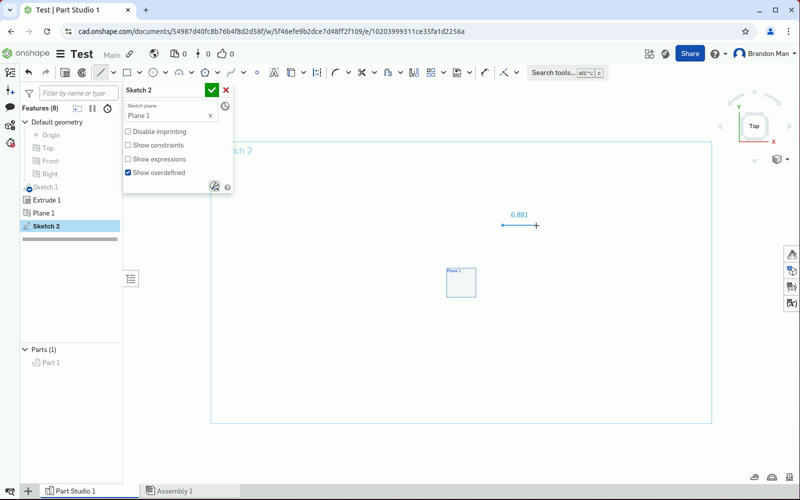
key_down(shift)
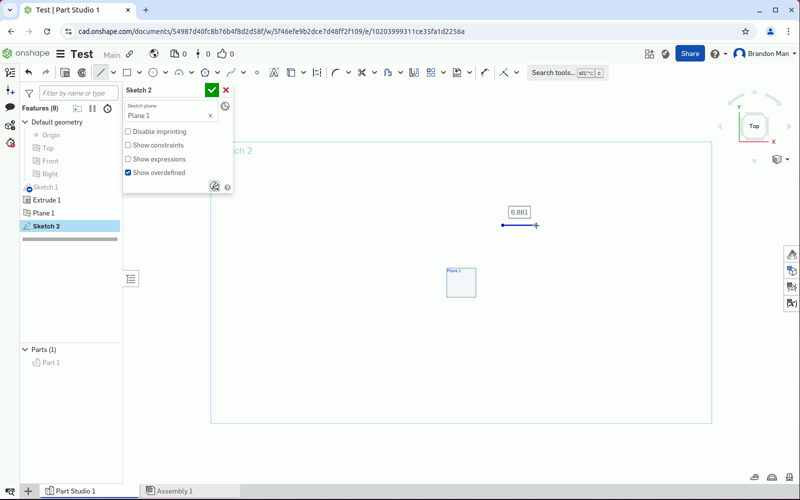
mouse_move(566, 225)
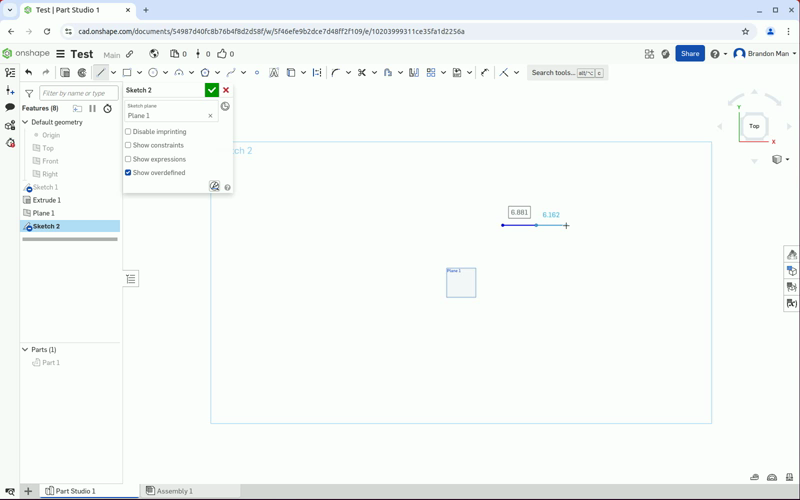
mouse_move(536, 169)
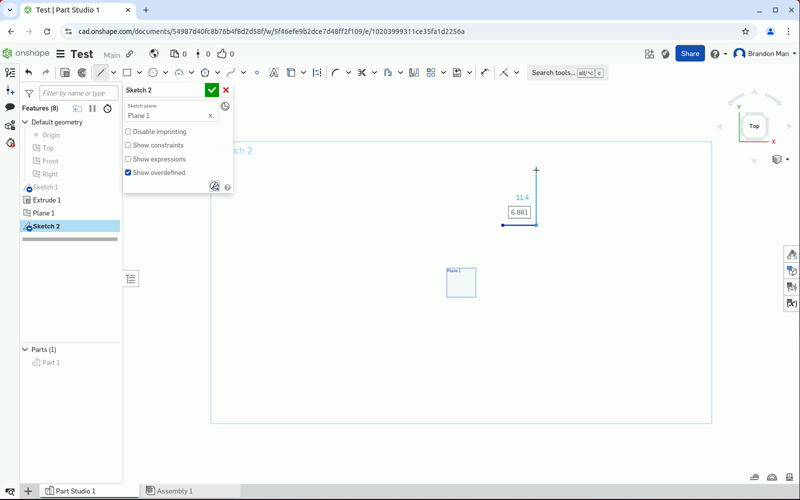
click(536, 169)
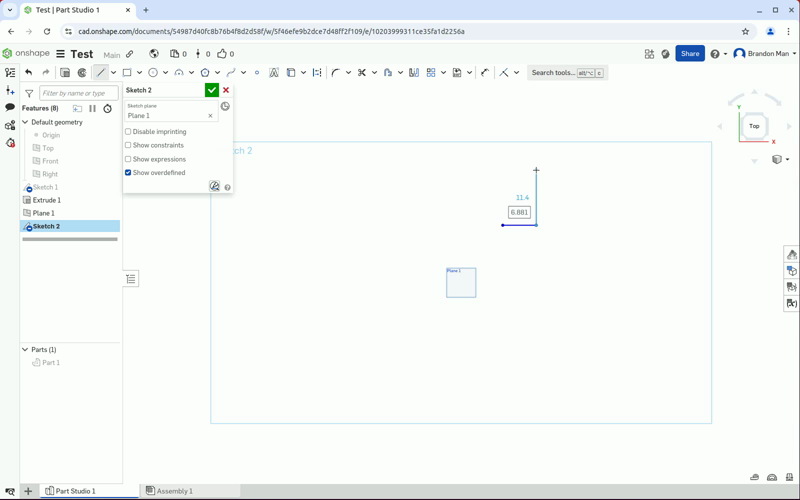
key_up(shift)
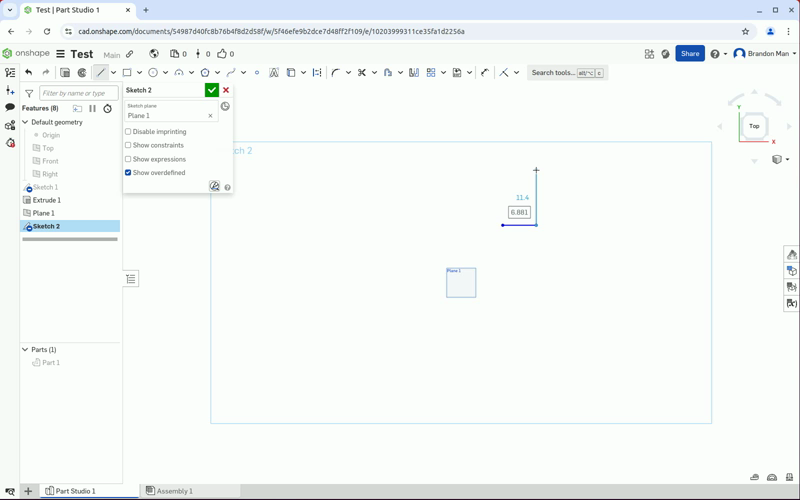
key_down(shift)
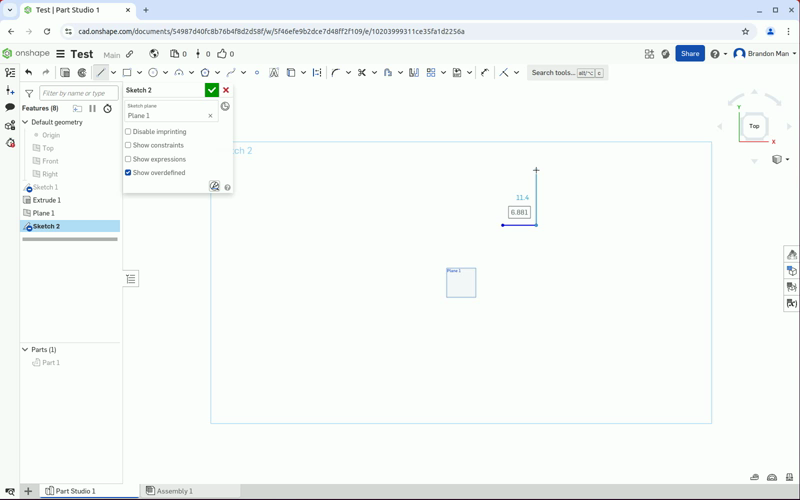
mouse_move(566, 169)
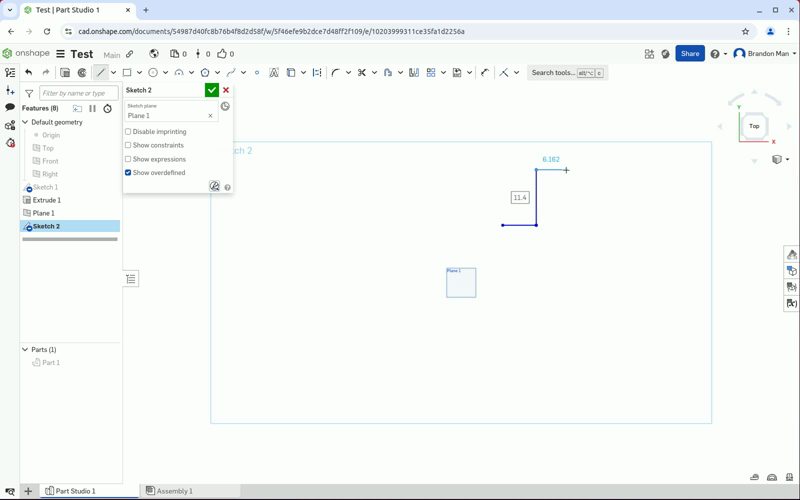
mouse_move(502, 169)
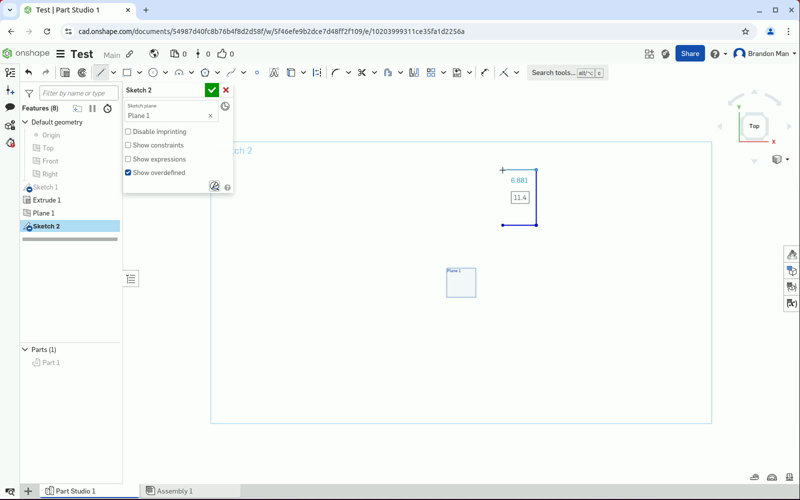
click(502, 169)
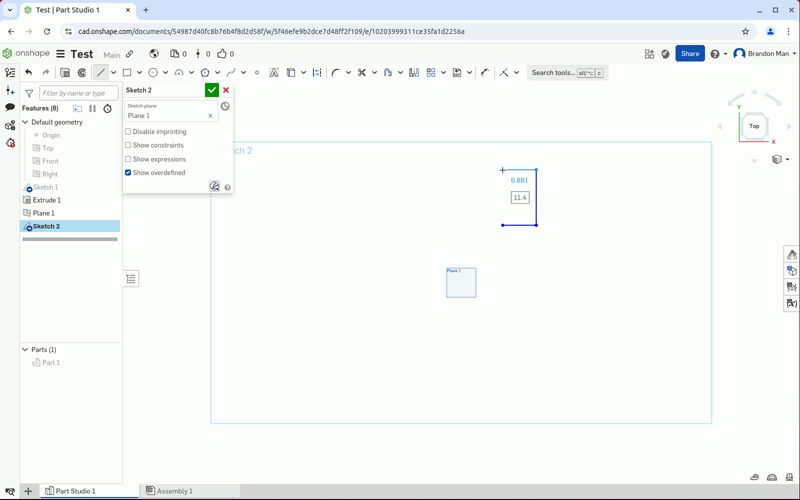
key_up(shift)
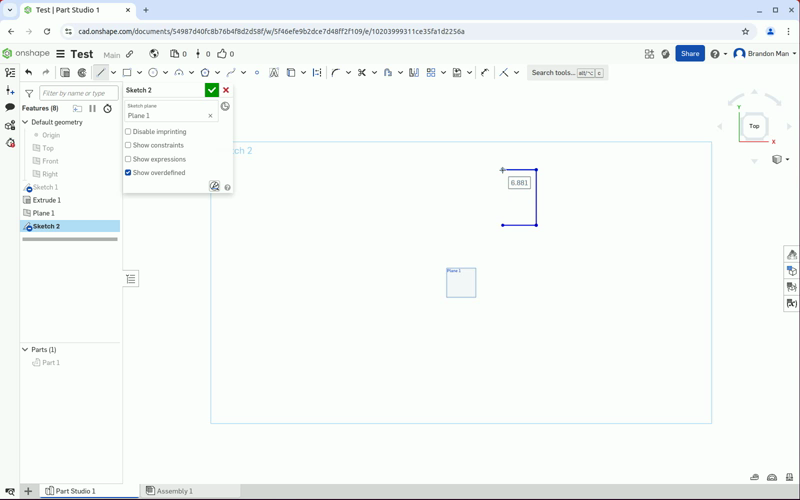
mouse_move(532, 169)
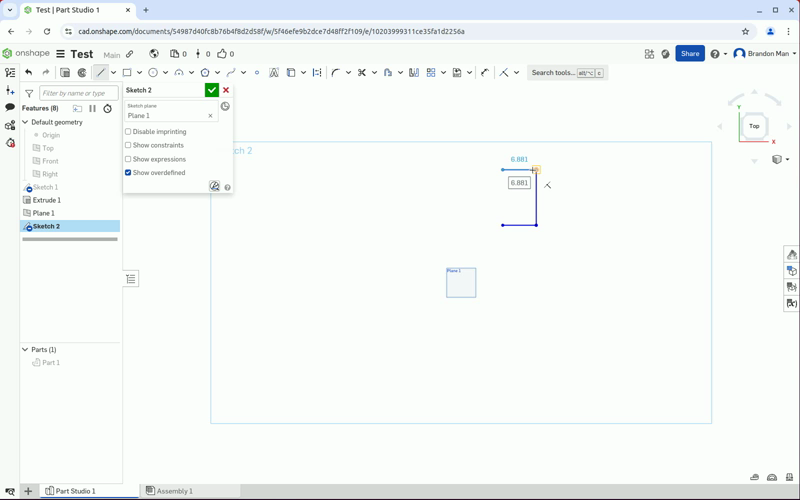
key_down(shift)
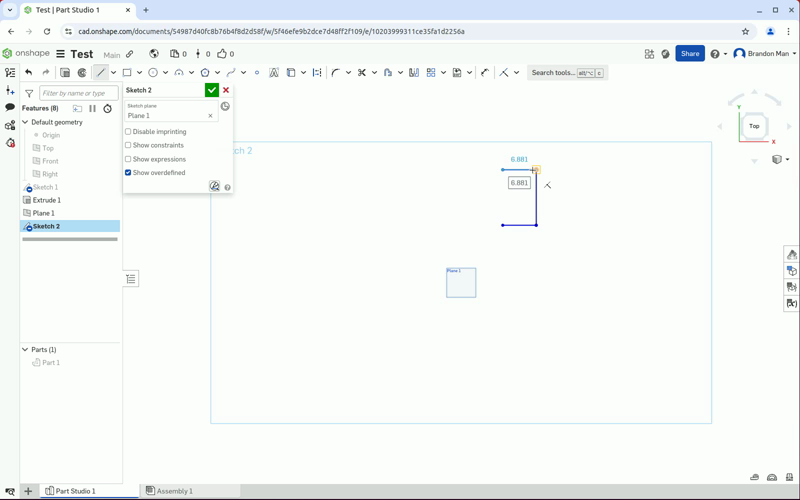
mouse_move(502, 225)
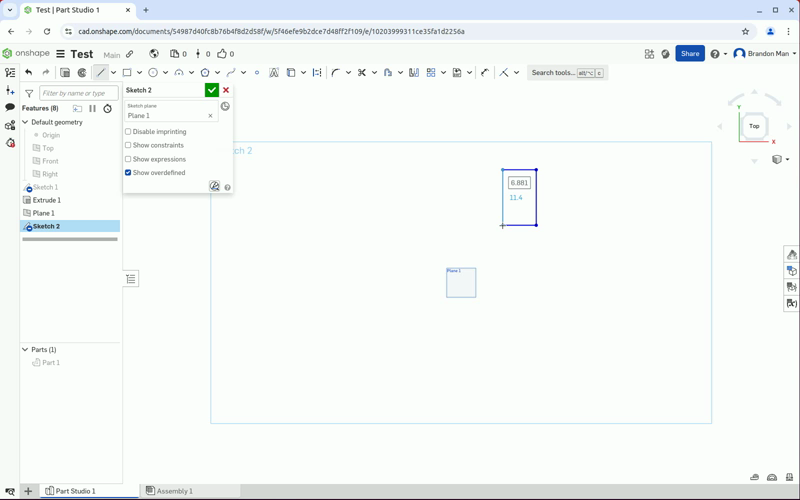
key_up(shift)
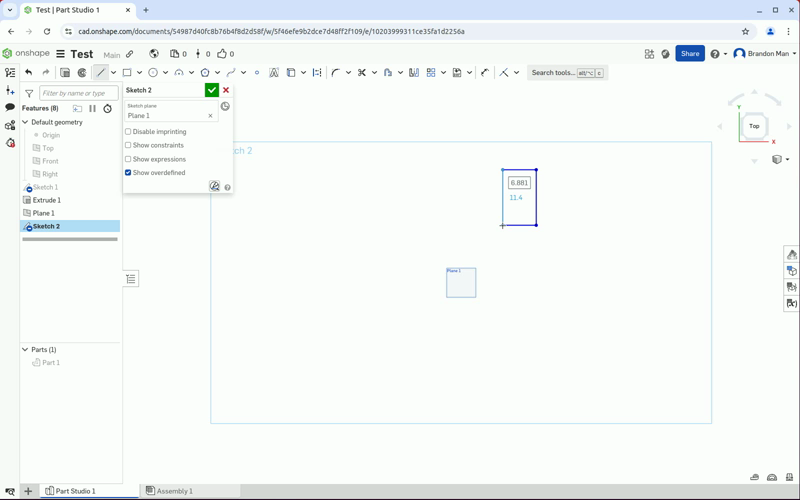
click(502, 225)
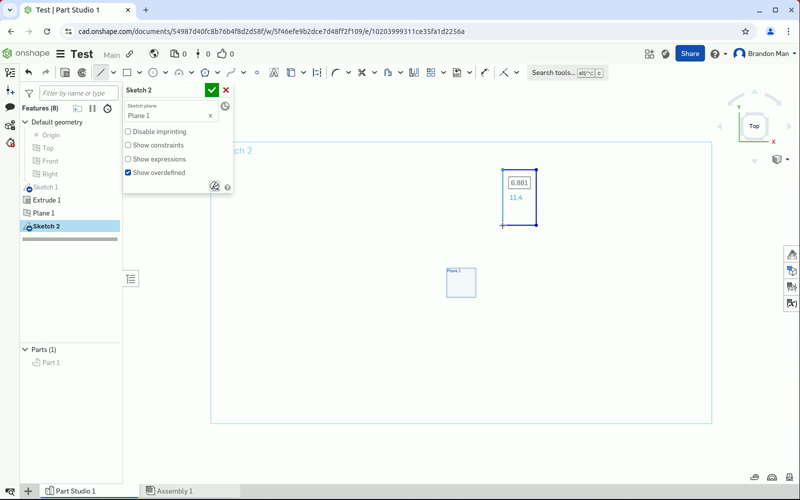
key(esc)
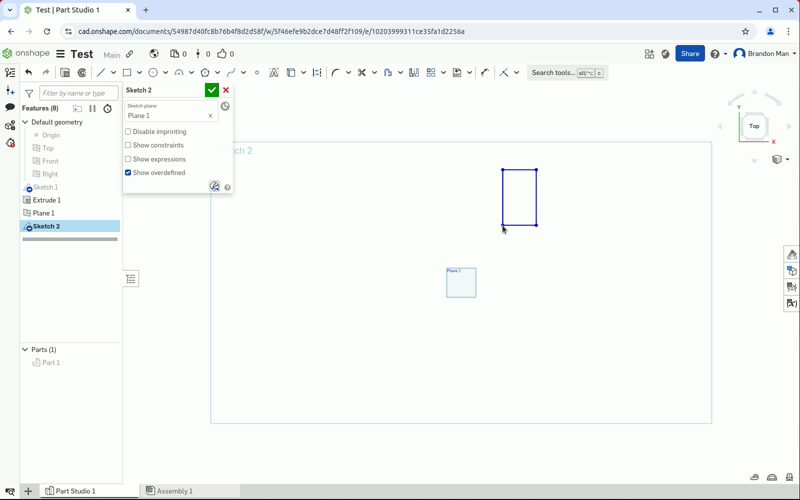
mouse_move(517, 202)
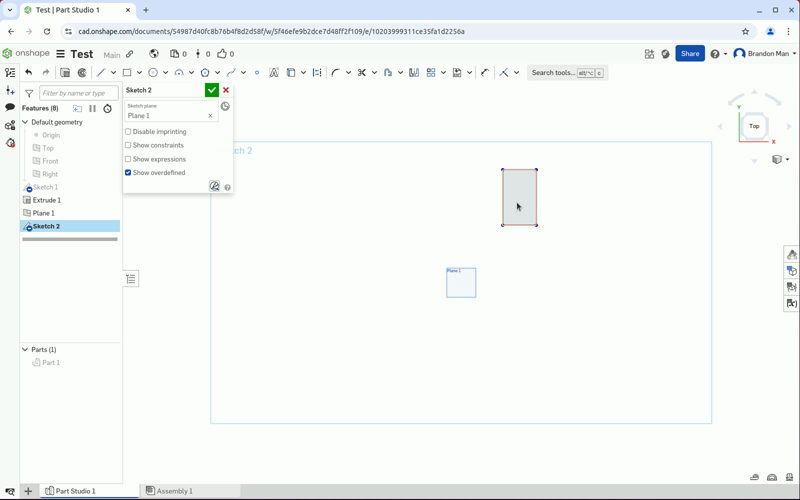
click(517, 202)
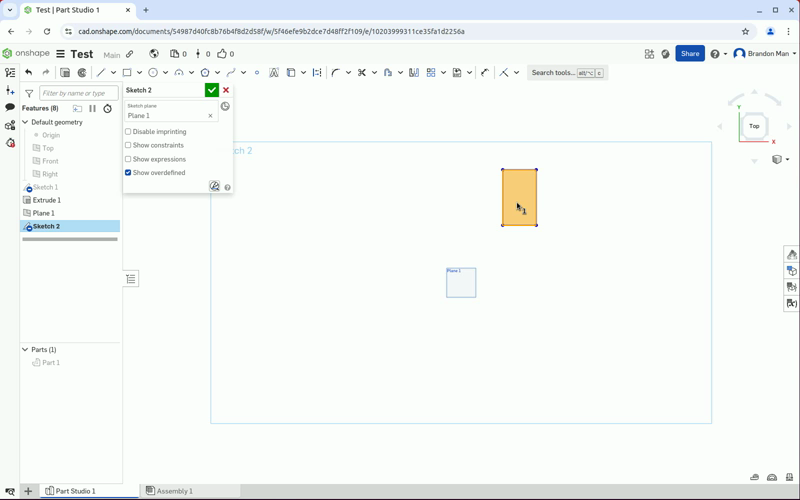
mouse_move(73, 352)
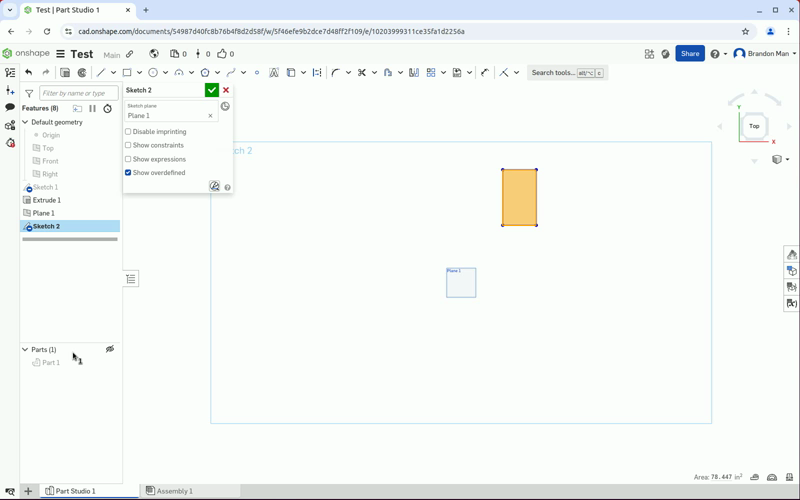
key(shift+y)
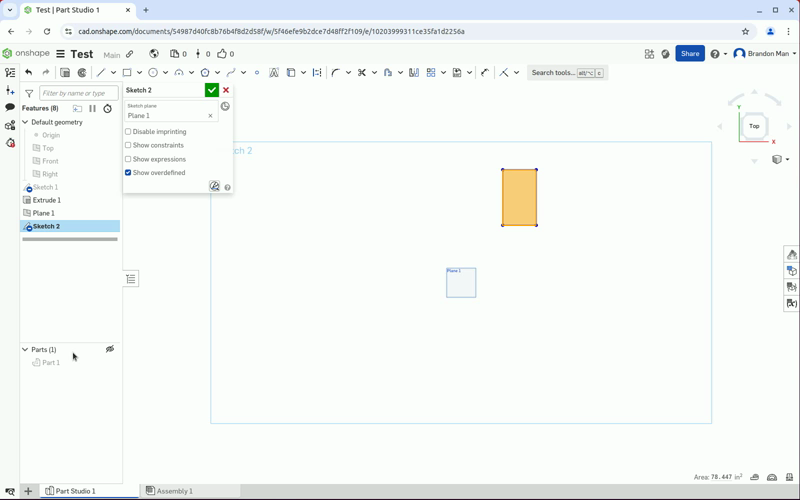
key(shift+e)
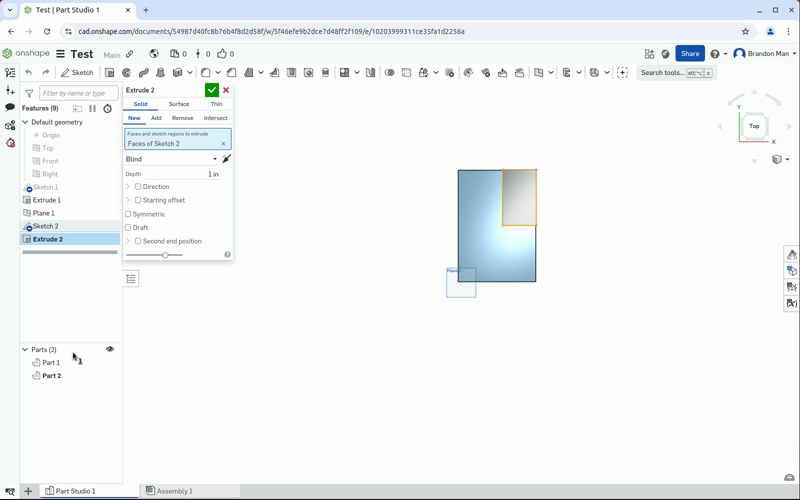
mouse_move(143, 106)
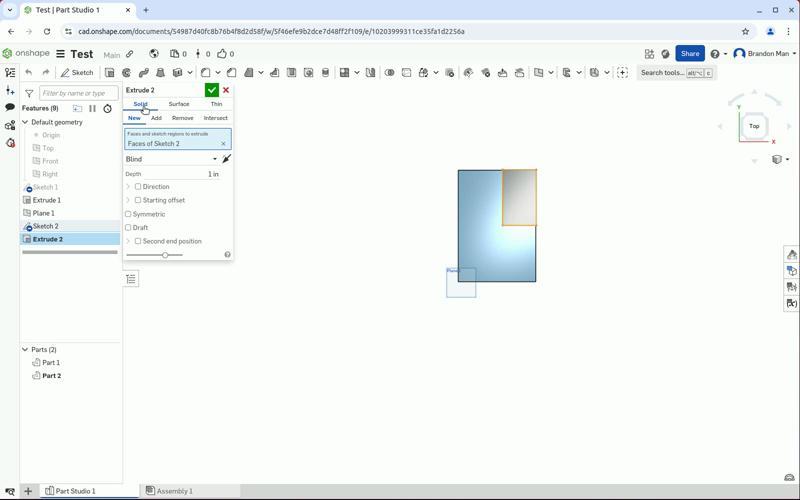
click(143, 106)
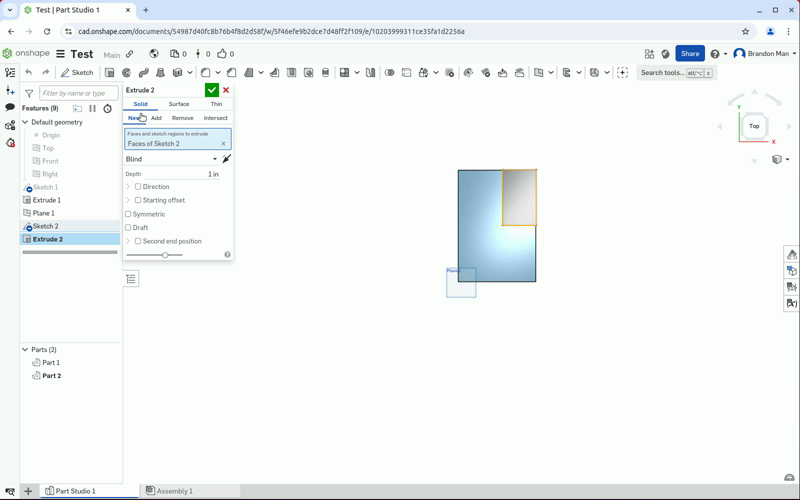
mouse_move(137, 120)
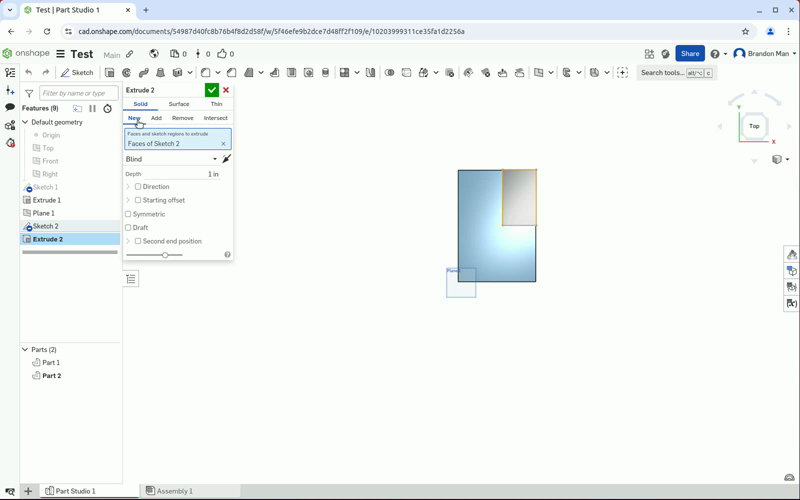
click(137, 120)
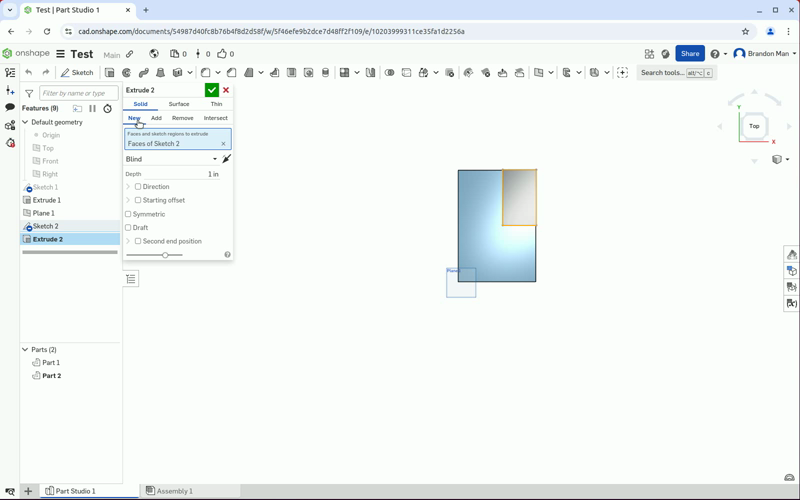
key(tab, 4)
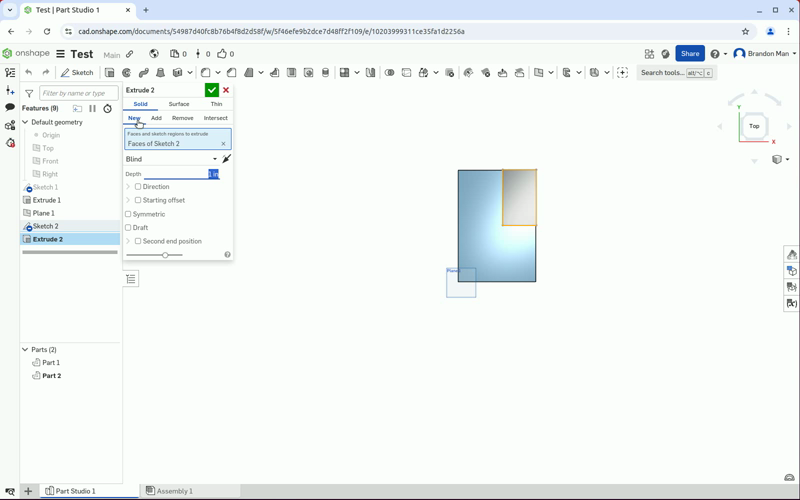
text(2.889)
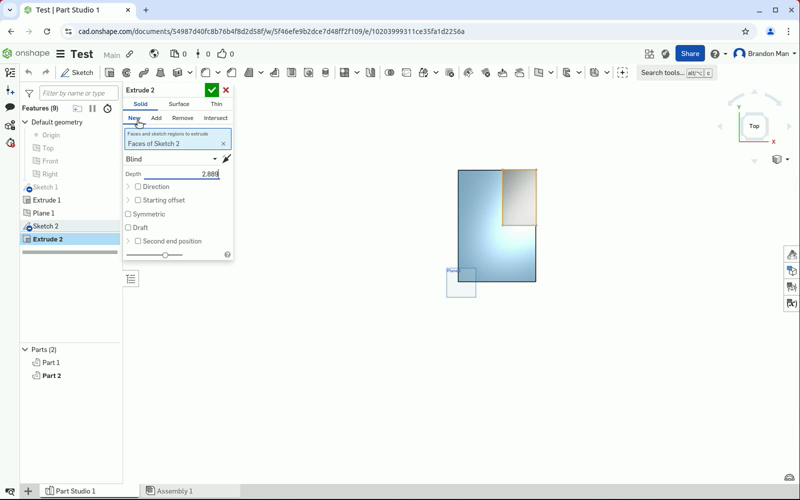
key(enter)
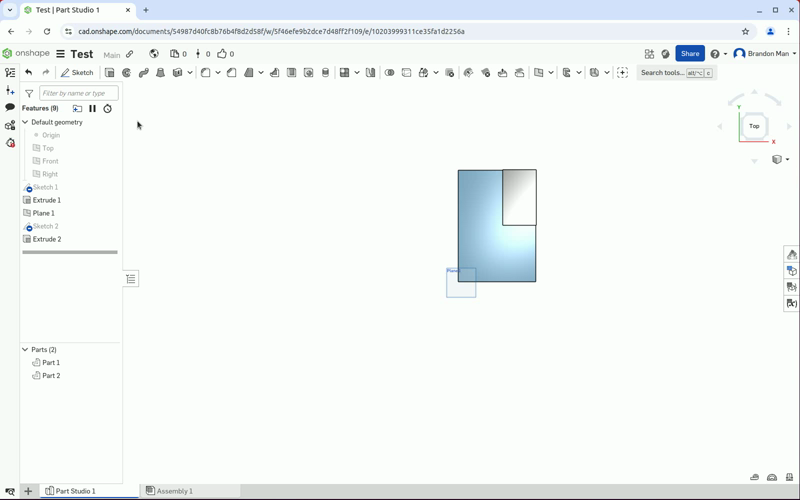
key(shift+h)
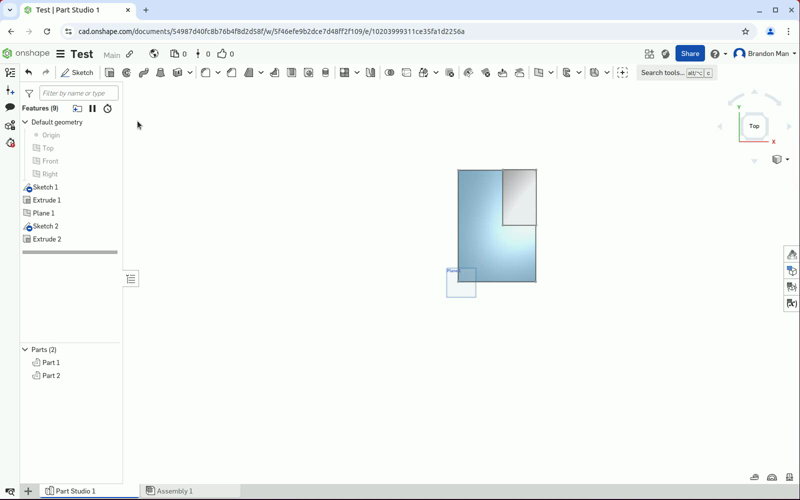
key(shift+h)
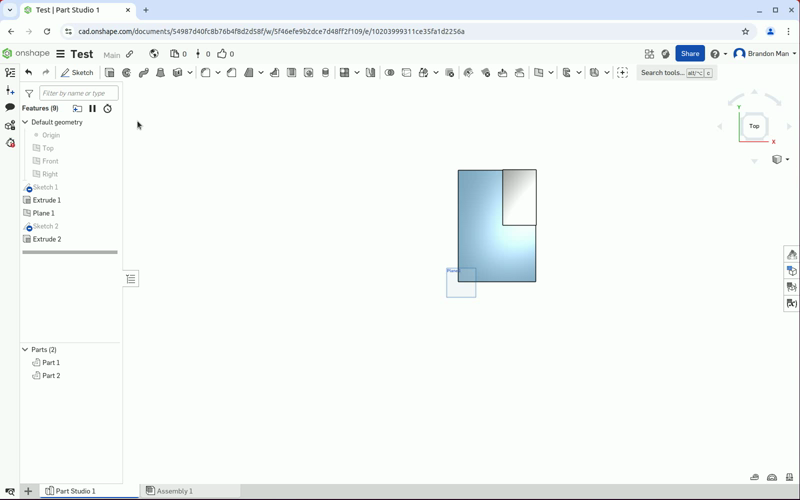
mouse_move(73, 189)
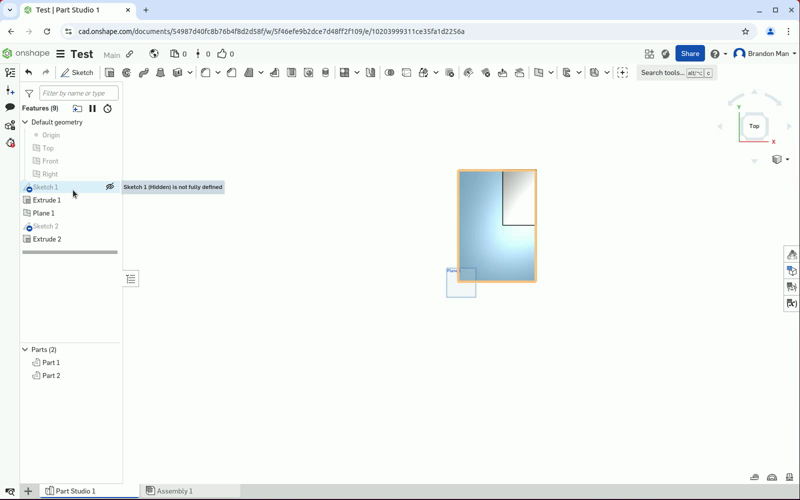
click(73, 189)
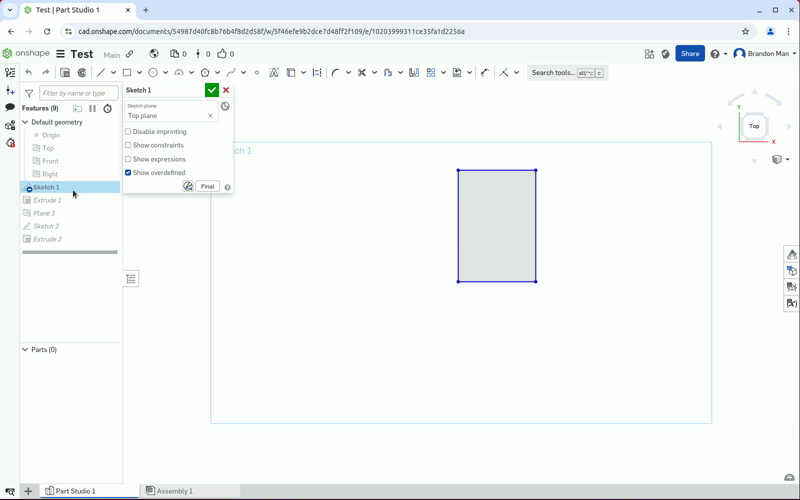
mouse_move(229, 92)
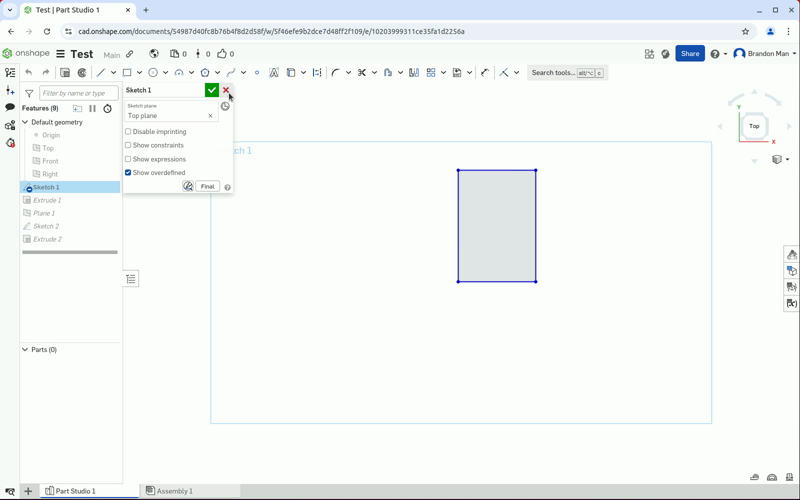
click(229, 92)
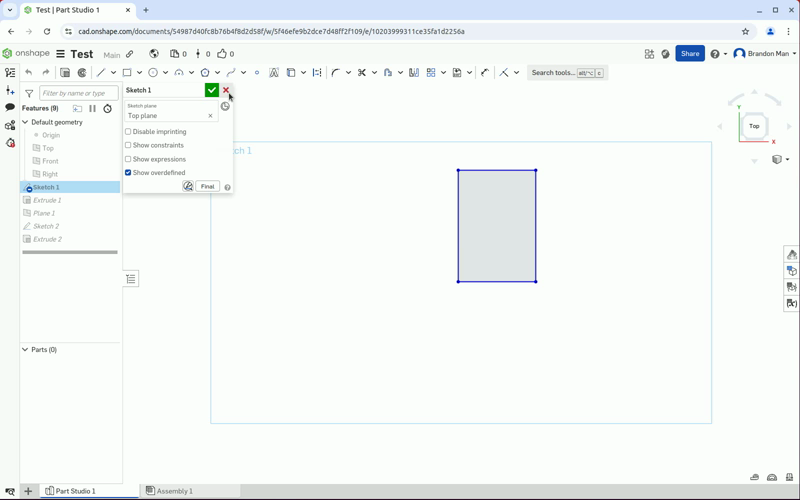
key(shift+s)
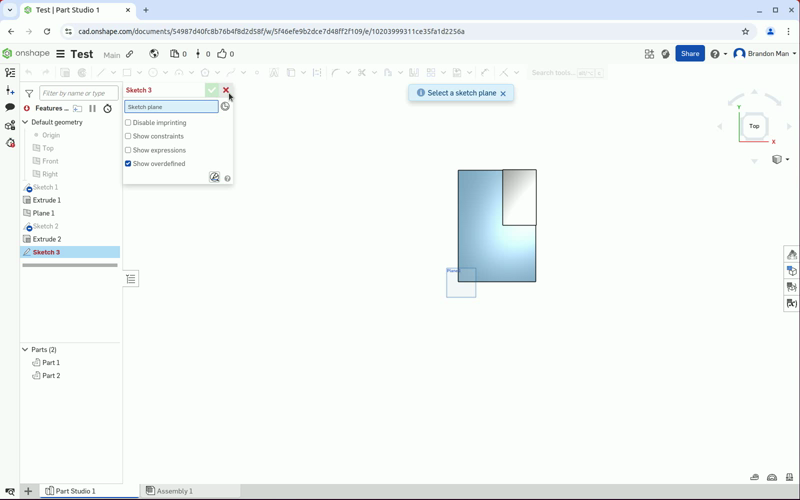
mouse_move(73, 215)
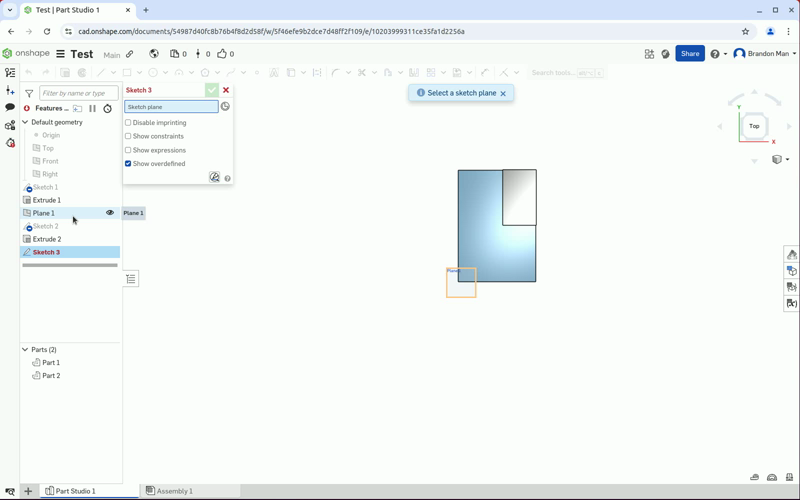
click(73, 215)
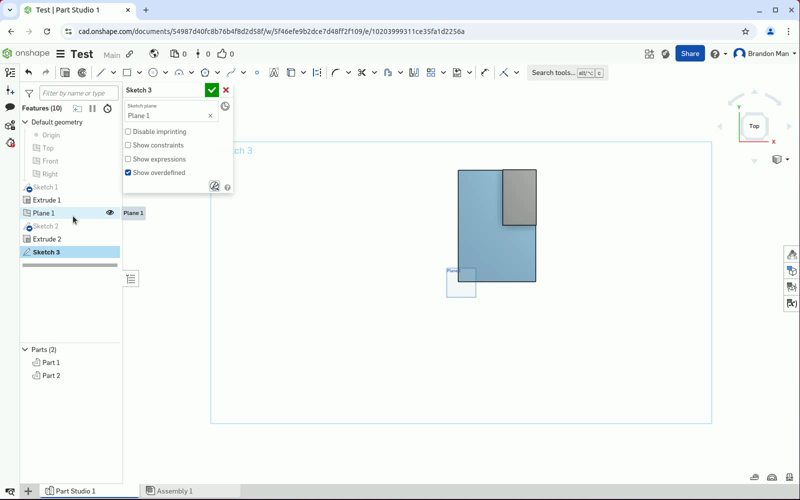
mouse_move(73, 352)
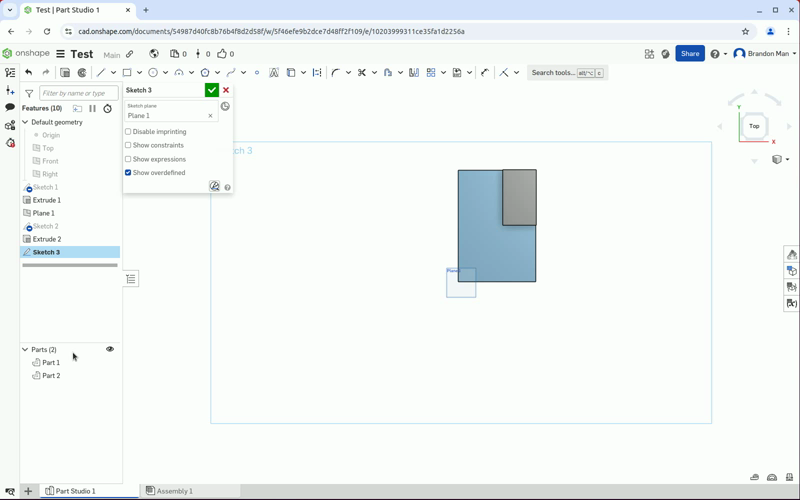
key(y)
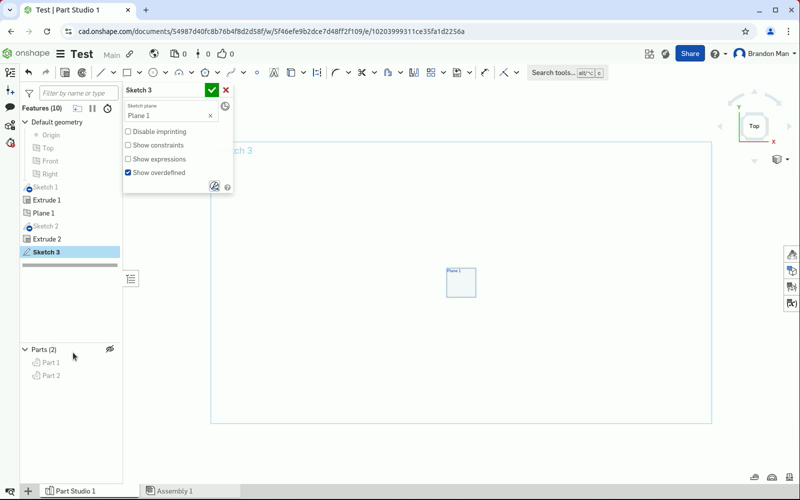
key(l)
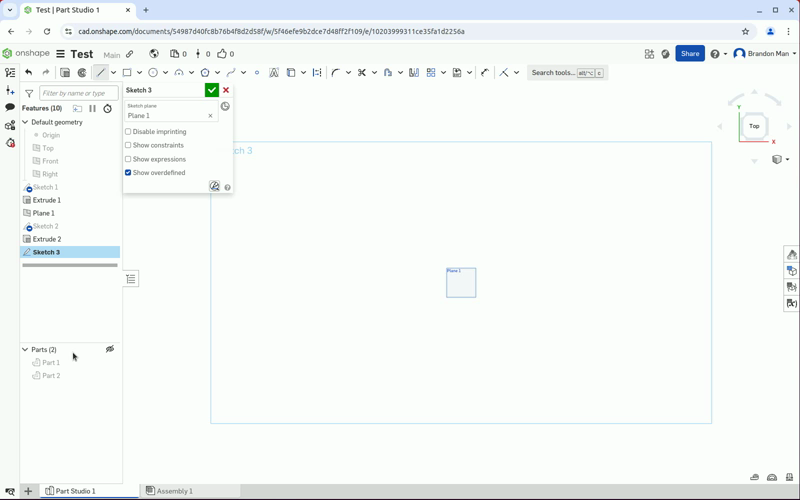
key_down(shift)
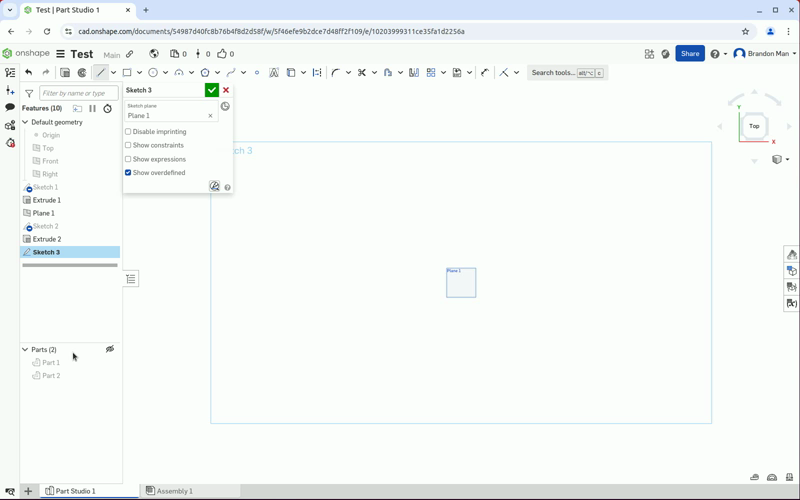
mouse_move(458, 225)
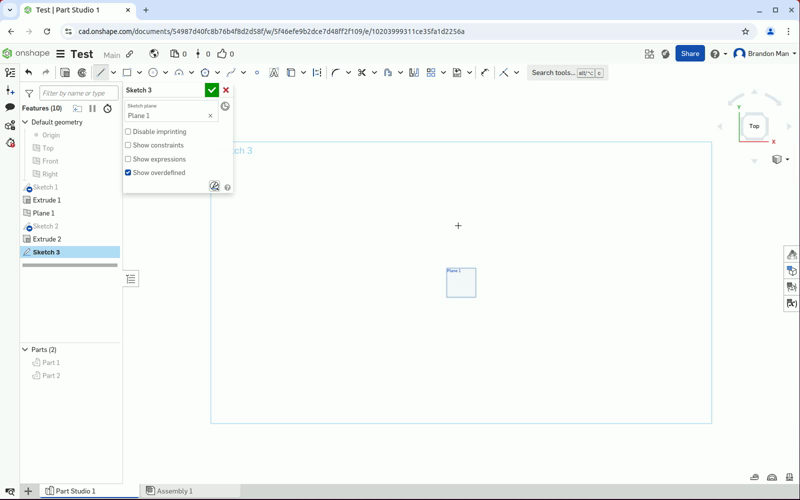
click(458, 225)
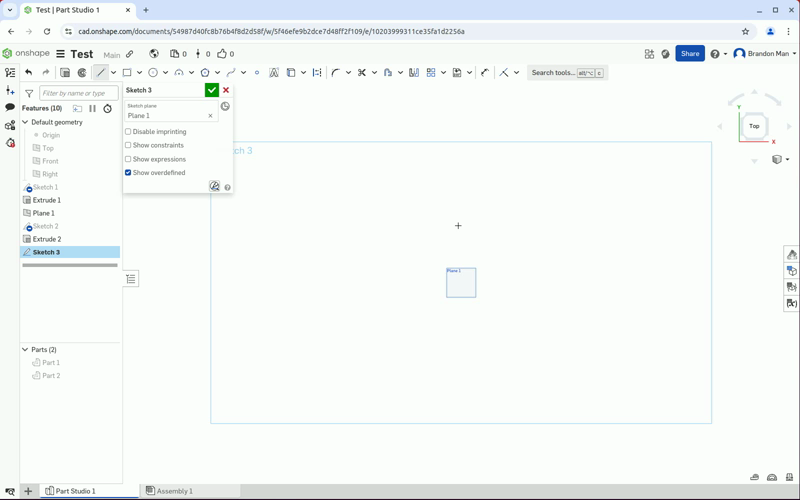
key_up(shift)
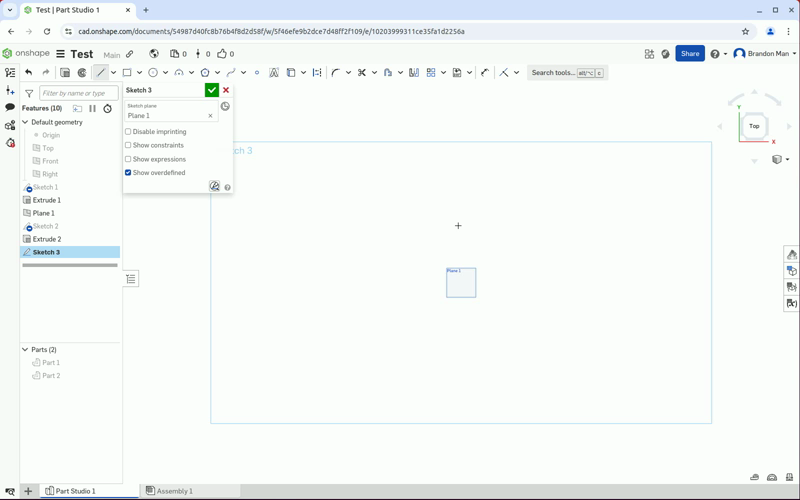
key_down(shift)
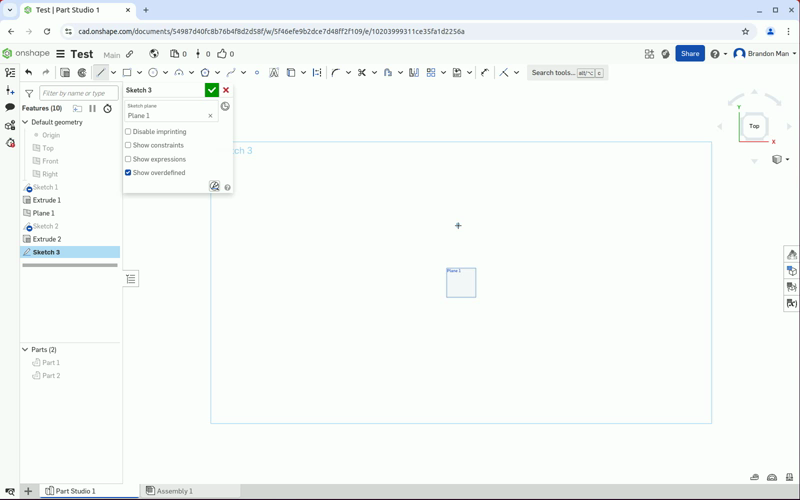
mouse_move(488, 225)
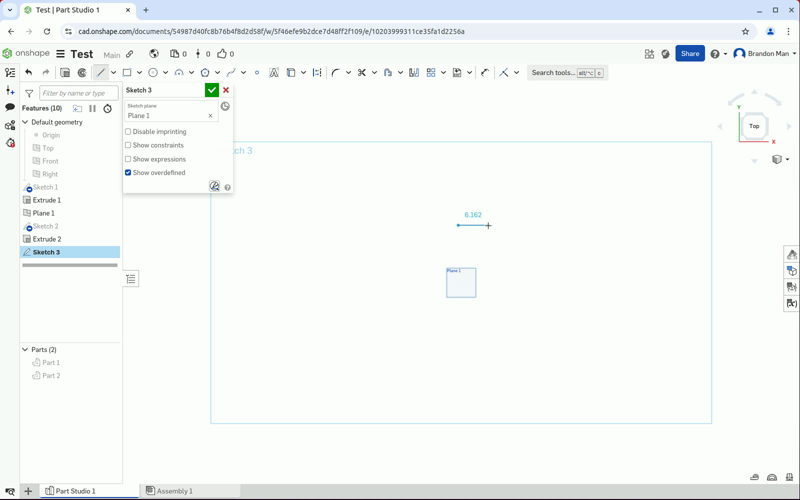
mouse_move(502, 225)
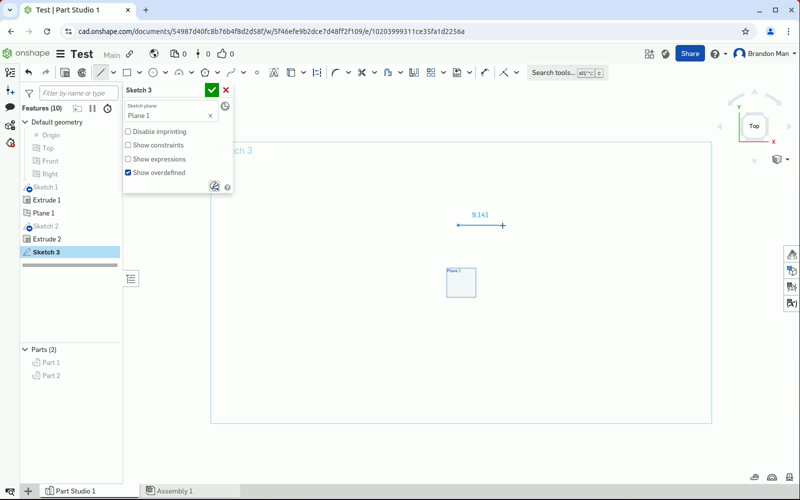
click(502, 225)
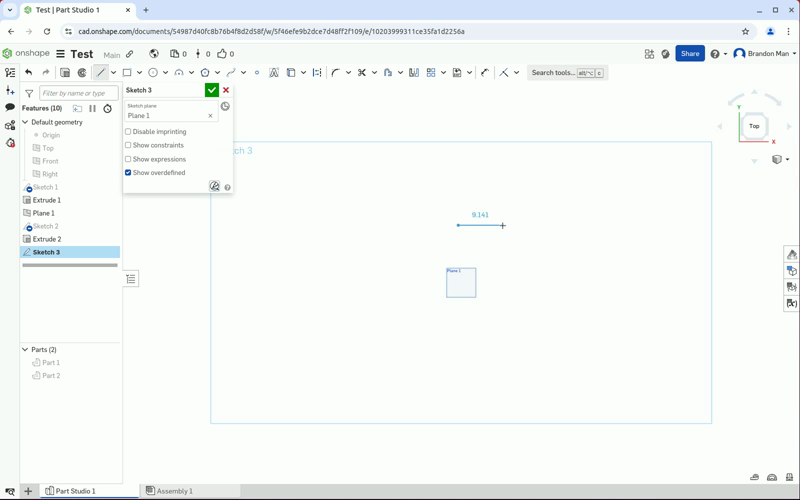
key_up(shift)
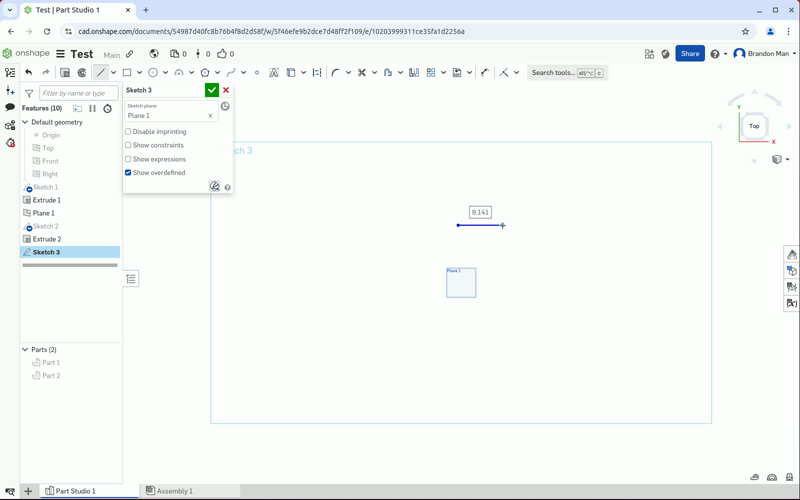
key_down(shift)
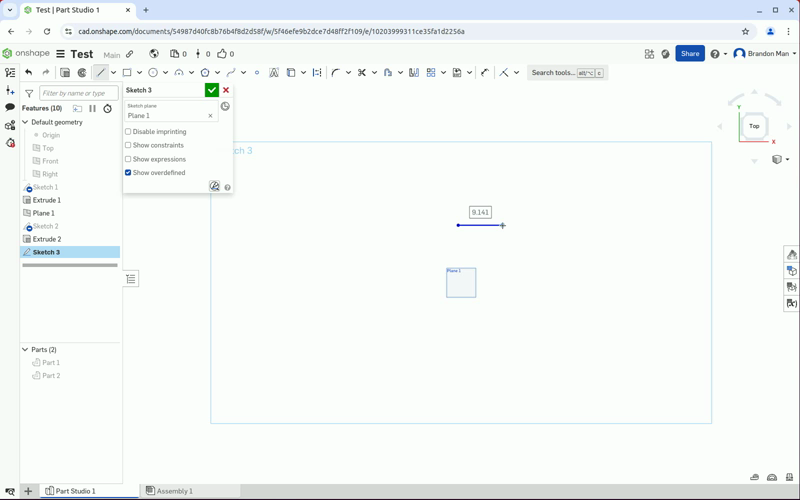
mouse_move(532, 225)
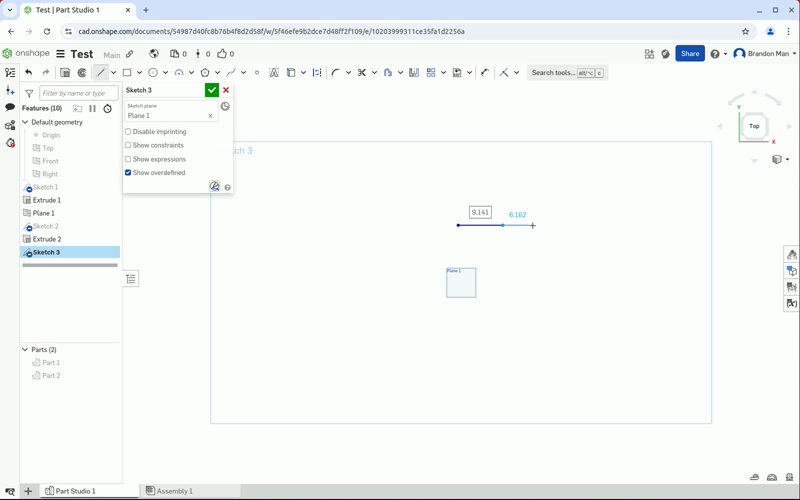
mouse_move(502, 169)
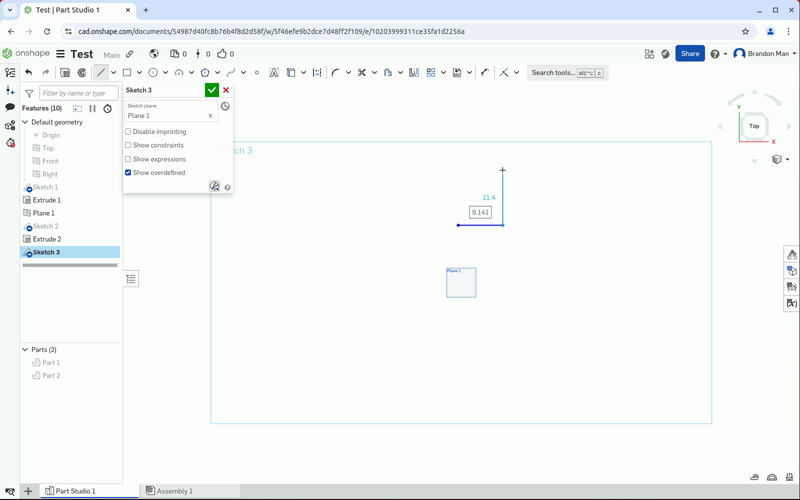
click(502, 169)
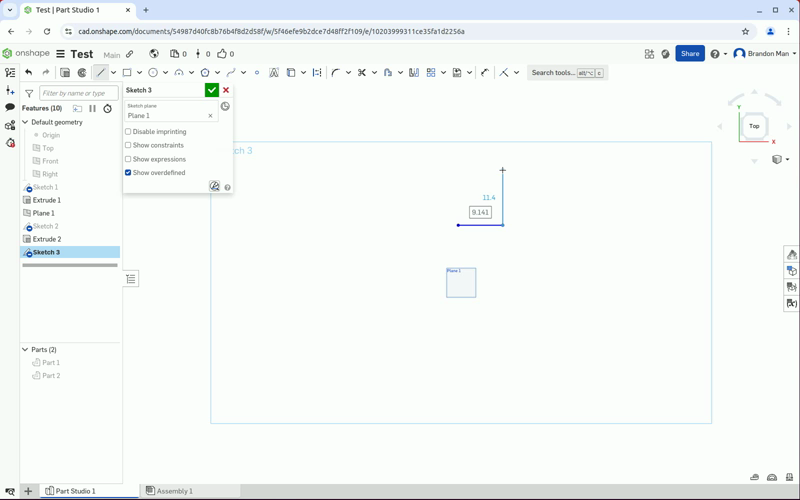
key_up(shift)
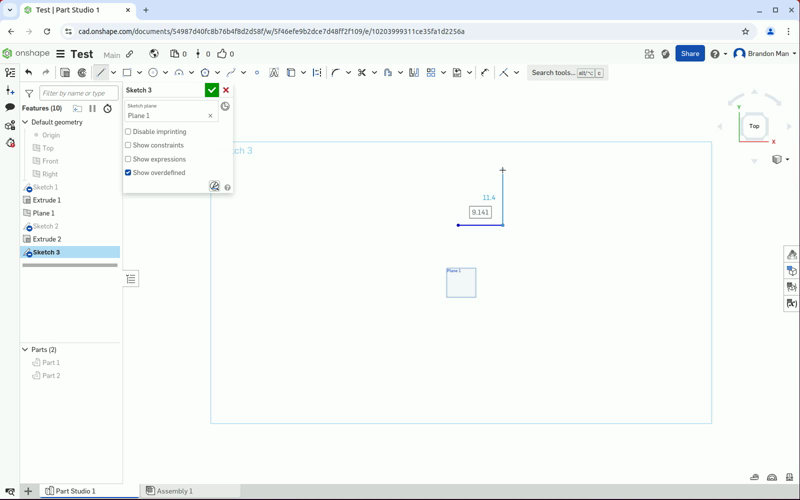
key_down(shift)
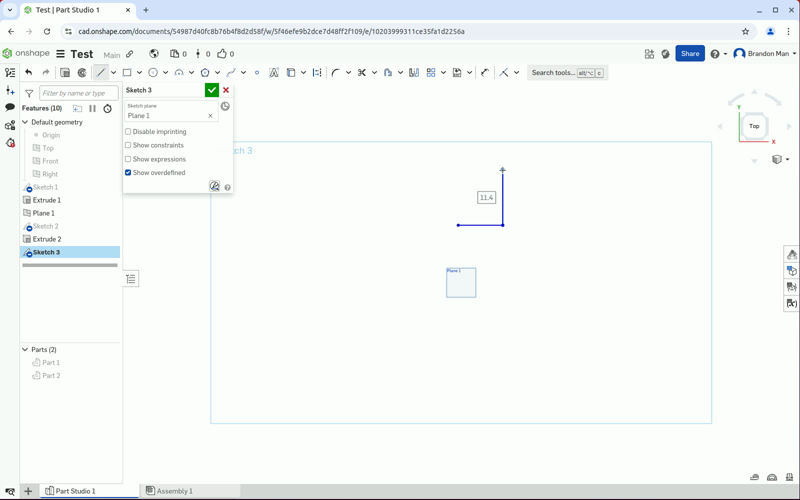
mouse_move(532, 169)
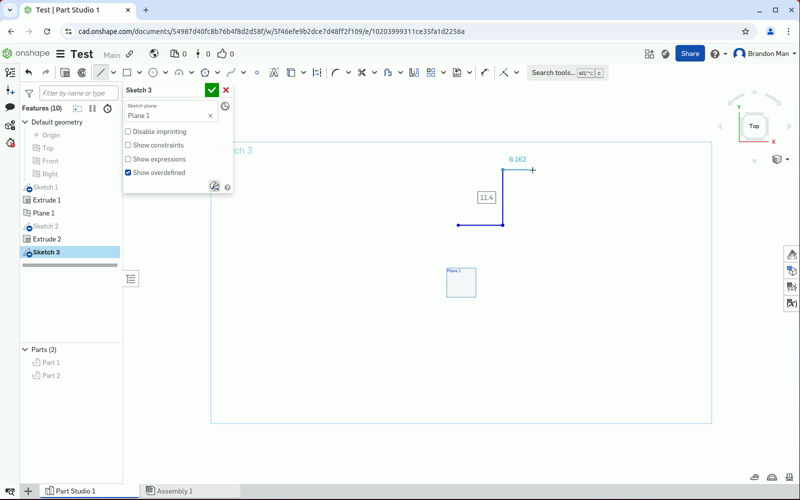
mouse_move(458, 169)
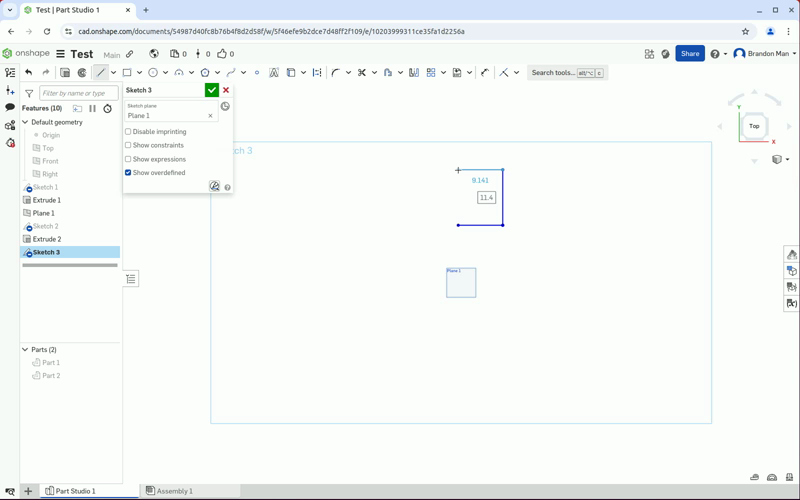
click(458, 169)
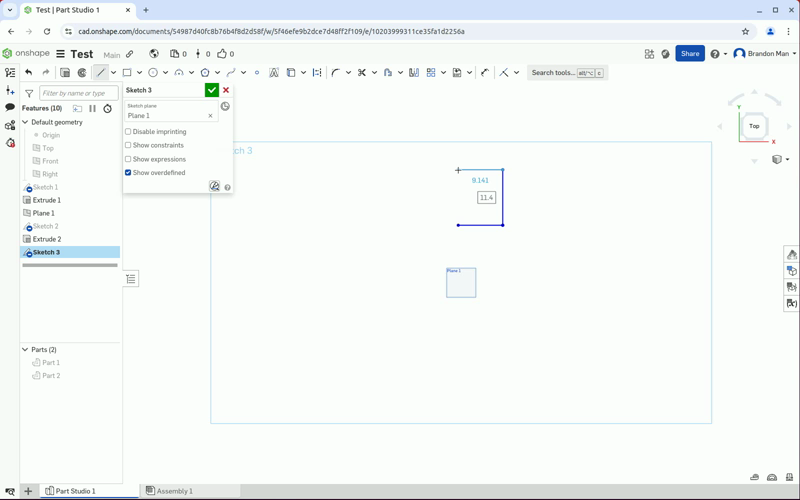
key_up(shift)
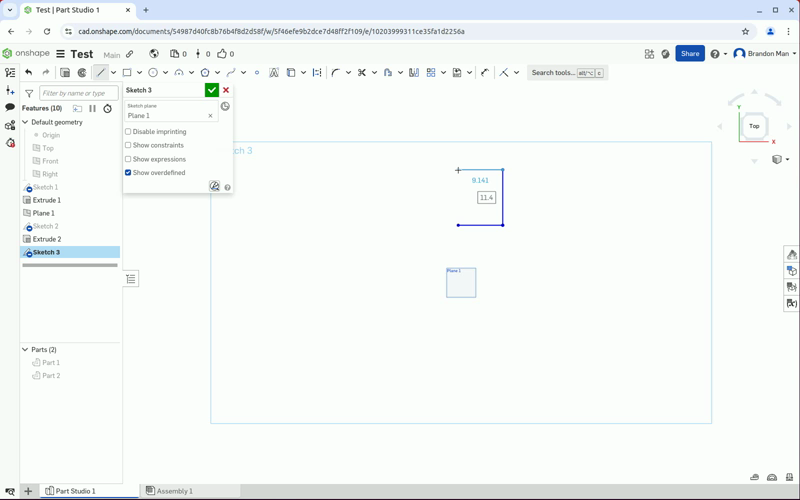
mouse_move(488, 169)
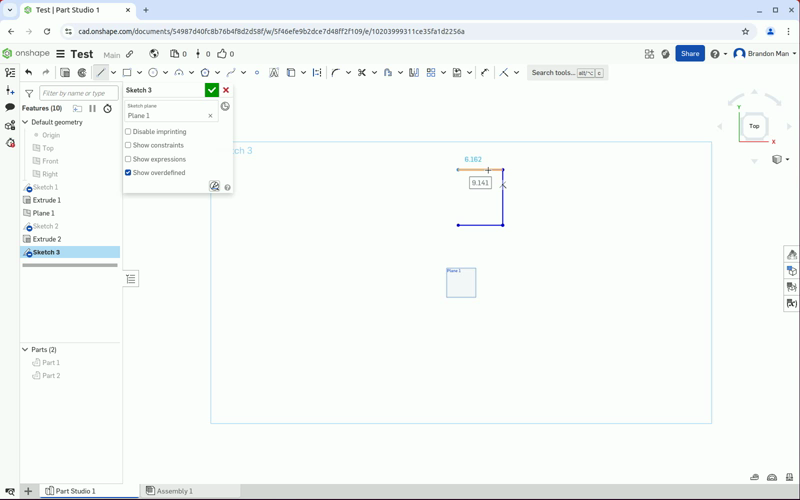
key_down(shift)
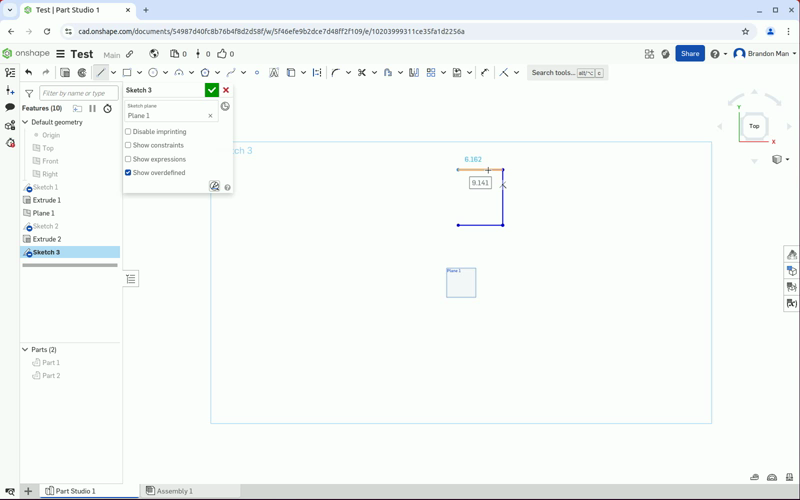
mouse_move(458, 225)
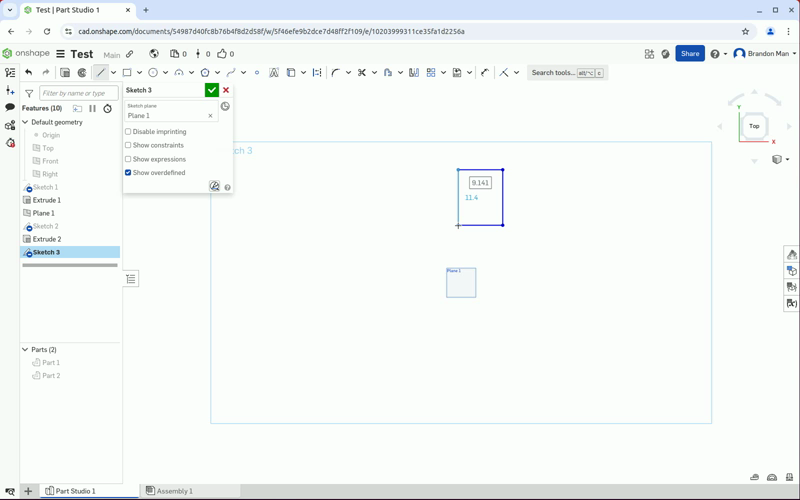
key_up(shift)
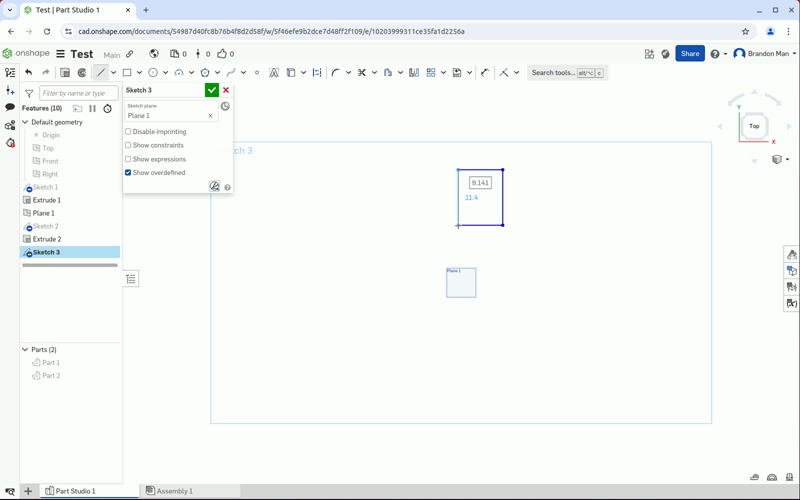
click(458, 225)
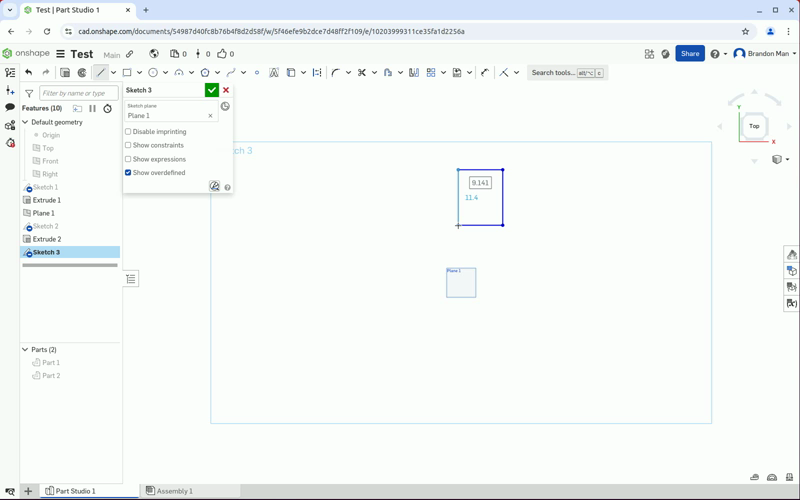
key(esc)
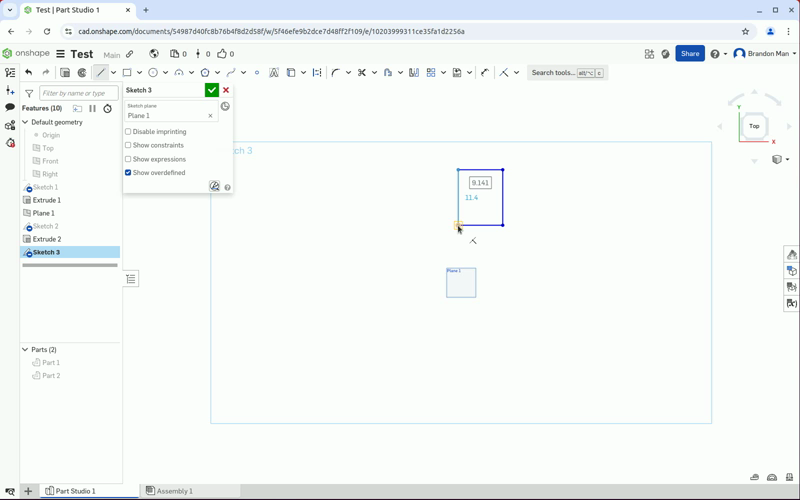
mouse_move(462, 215)
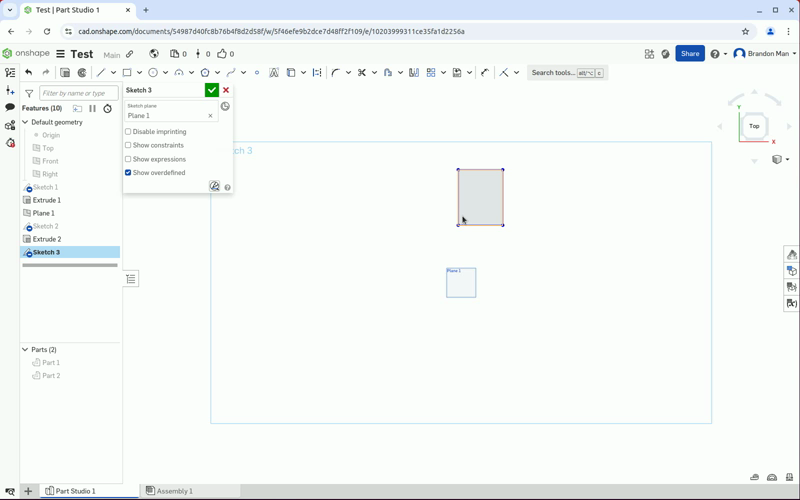
click(462, 215)
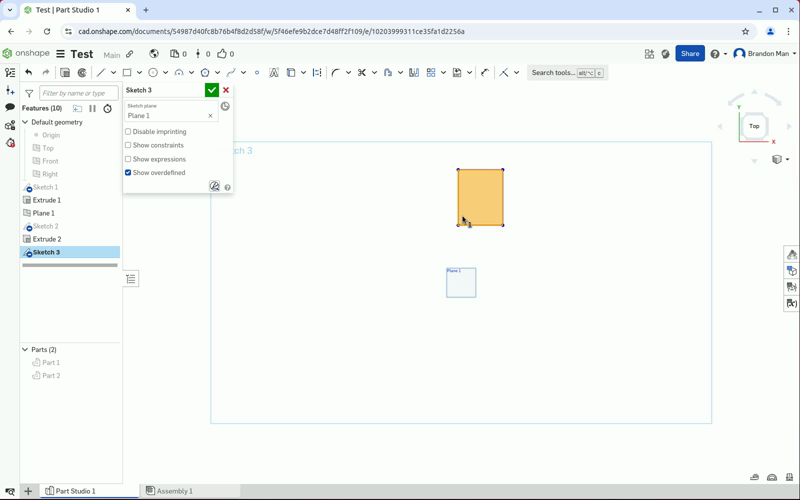
mouse_move(73, 352)
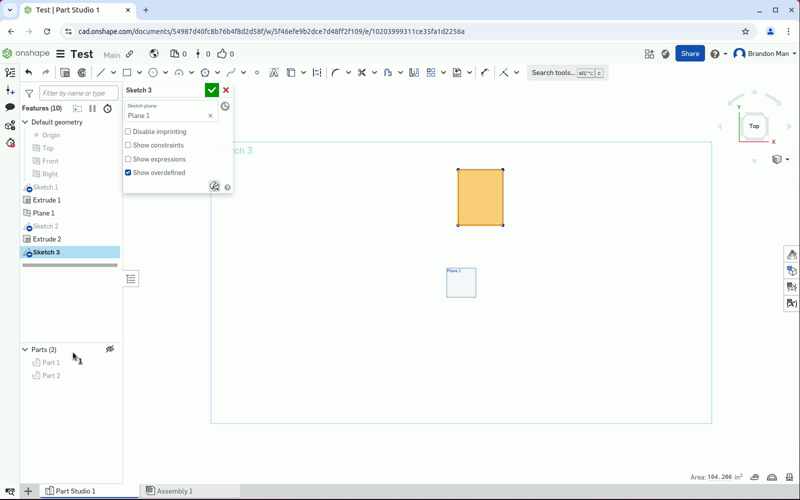
key(shift+y)
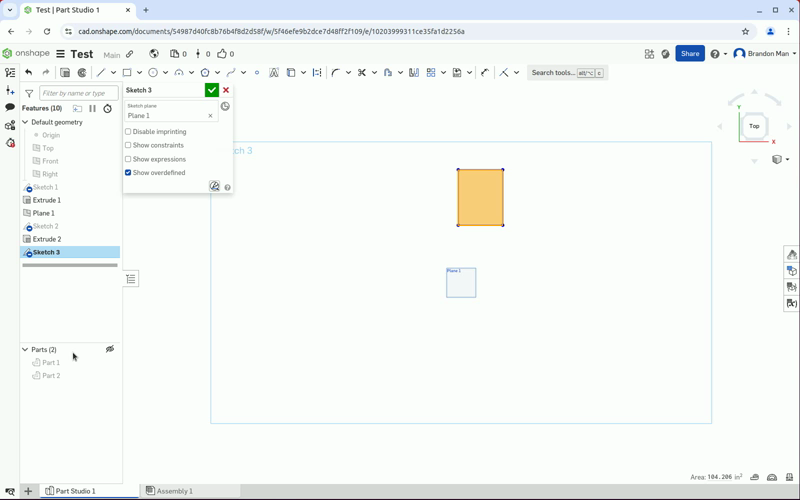
key(shift+e)
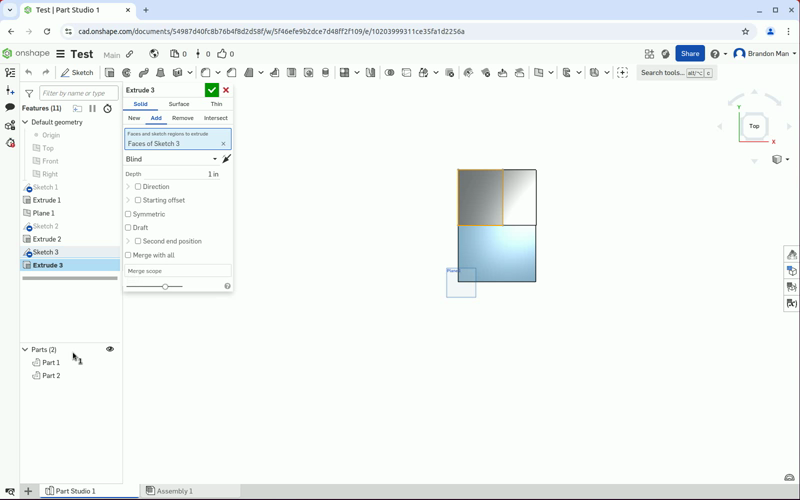
mouse_move(143, 106)
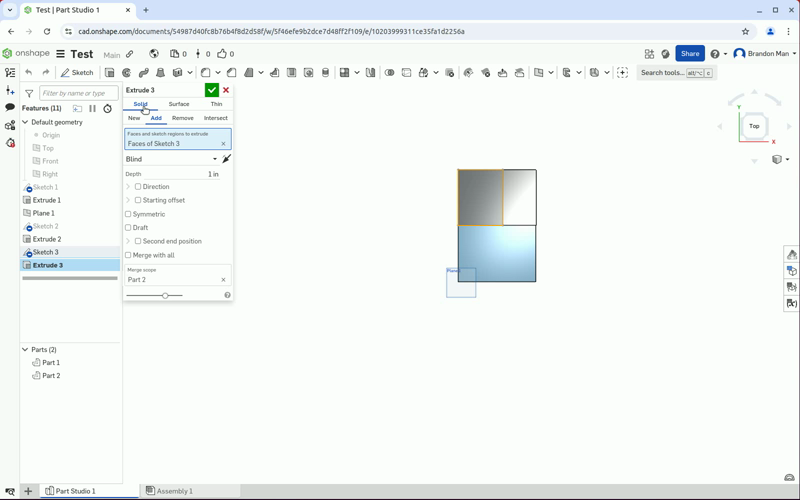
click(143, 106)
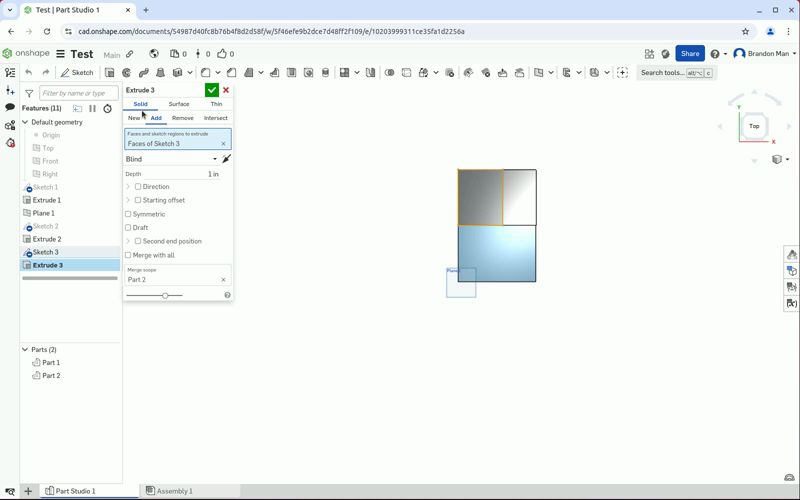
mouse_move(137, 120)
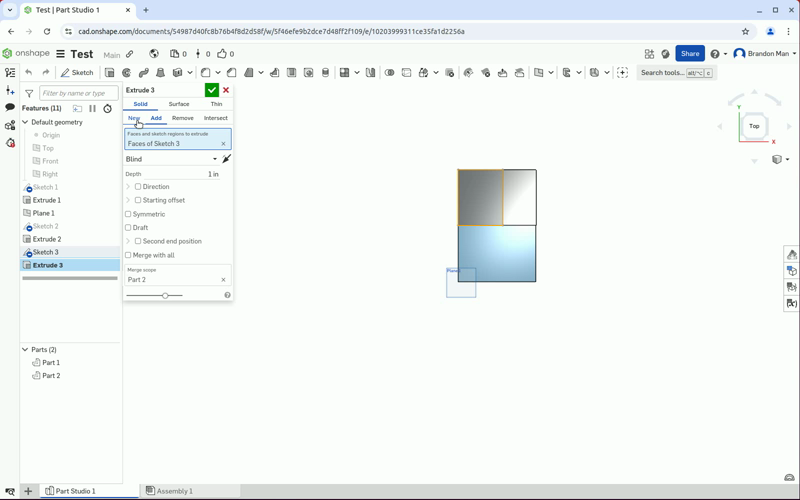
click(137, 120)
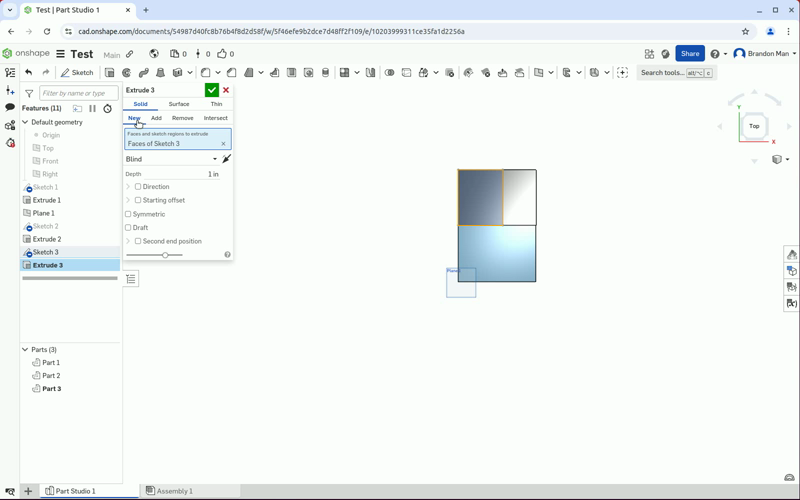
key(tab, 4)
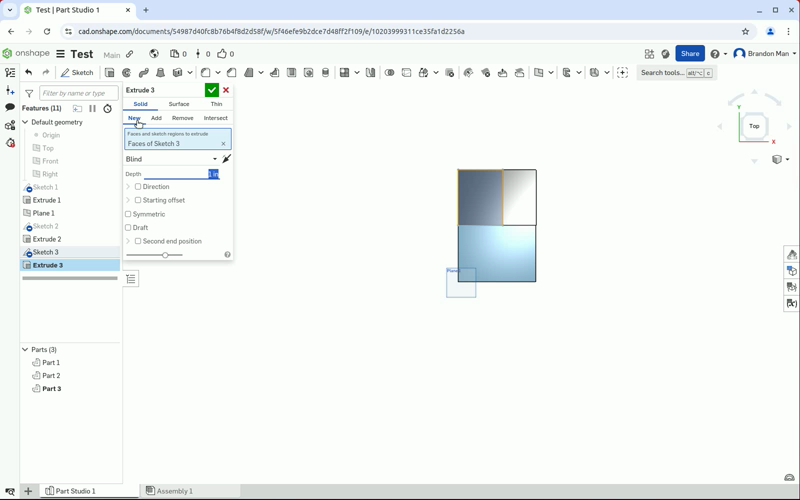
text(5.777)
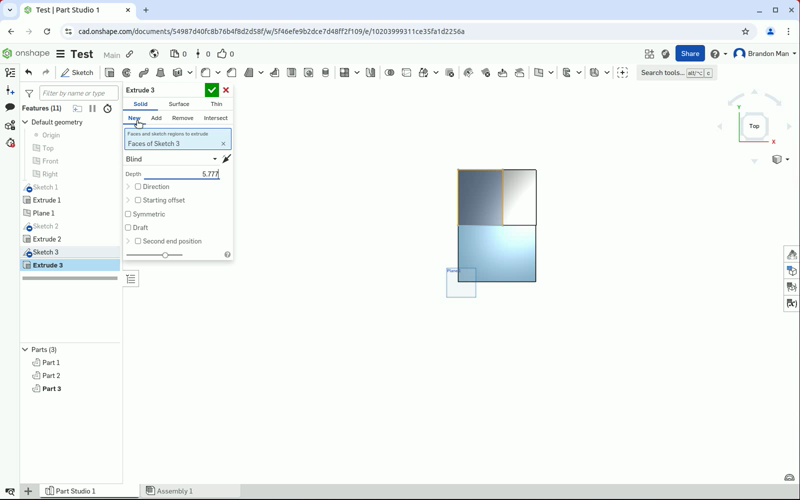
key(enter)
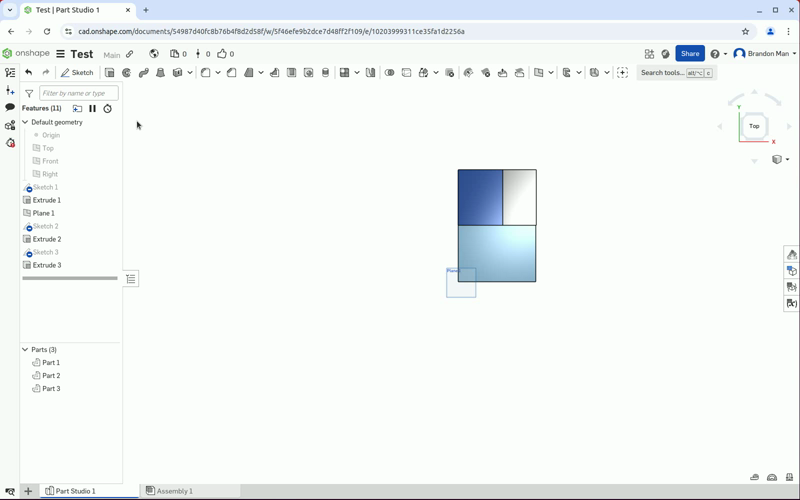
key(shift+h)
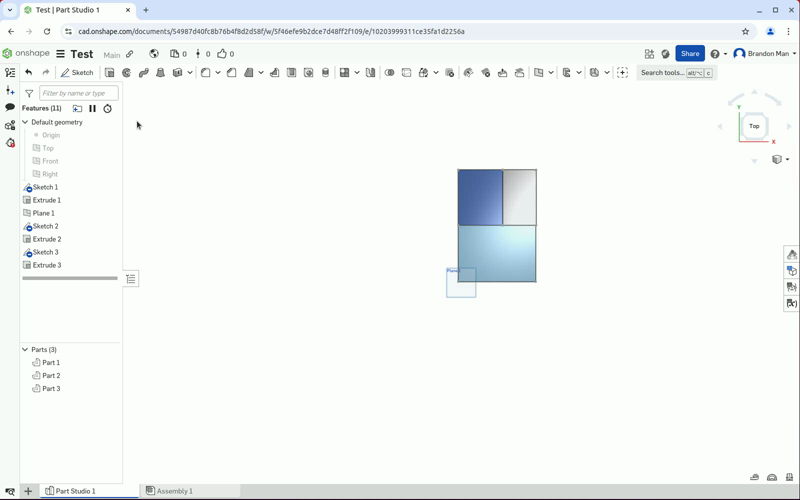
key(shift+h)
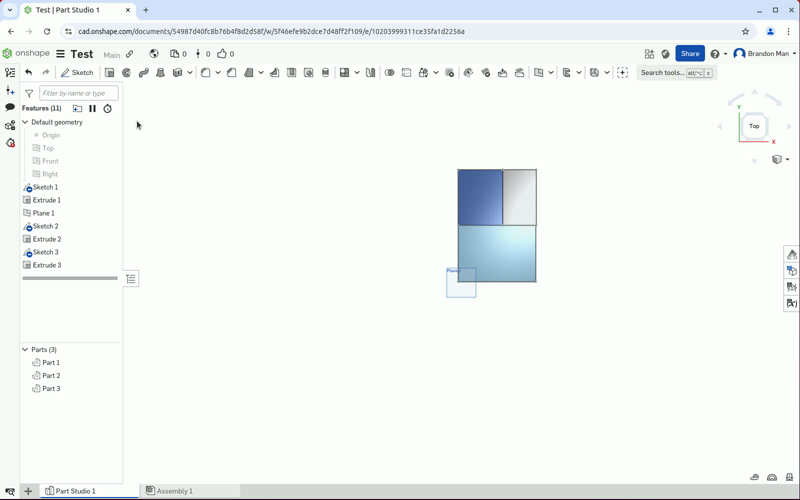
key(shift+7)
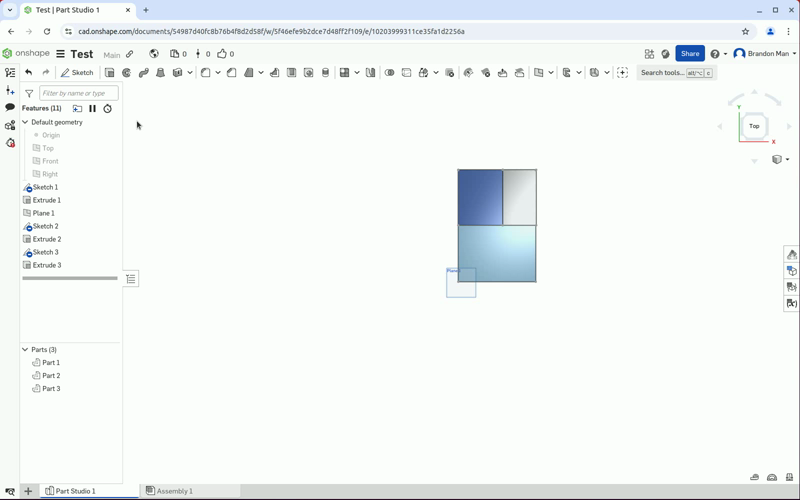
key(up, 3)
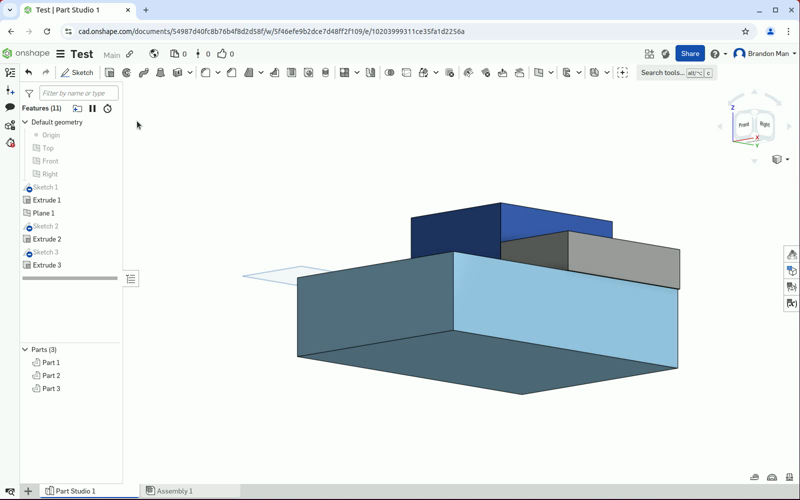
key(left, 3)
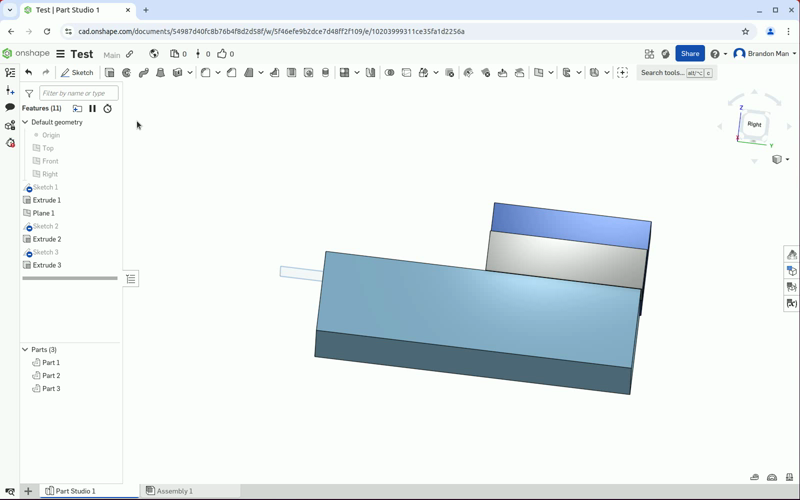
key(right, 3)
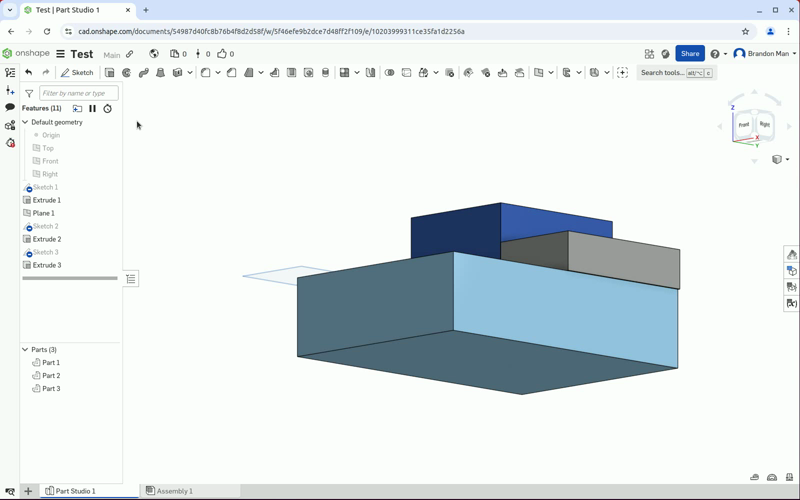
key(down, 3)
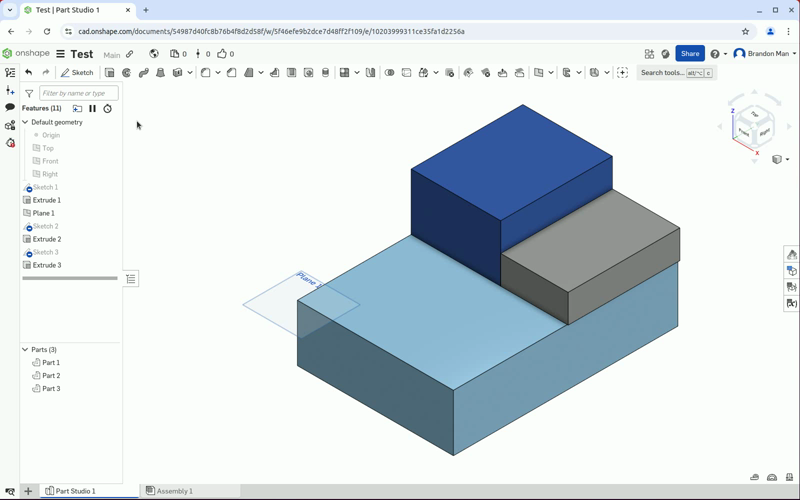
mouse_move(73, 189)
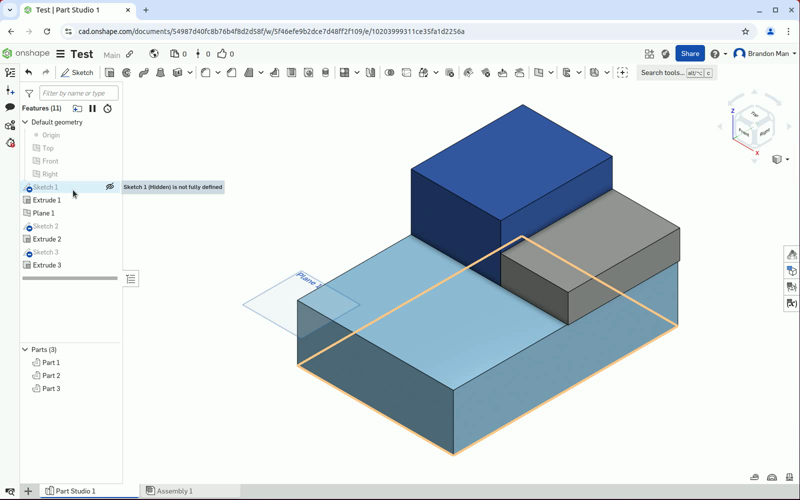
click(73, 189)